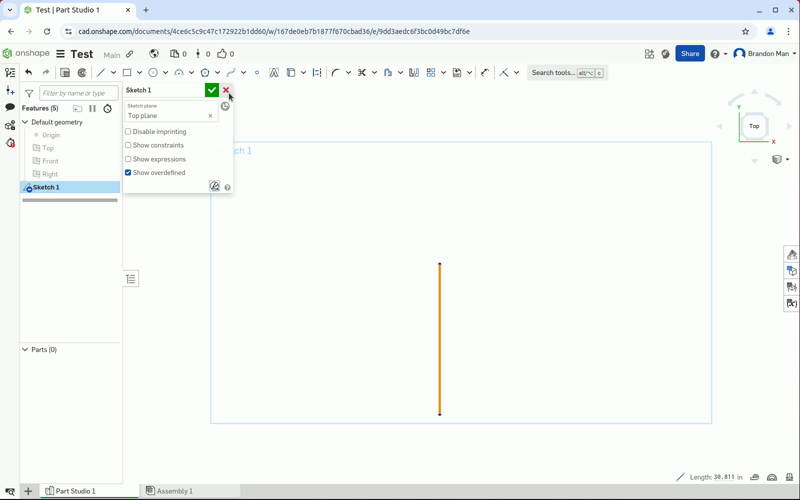
key(shift+h)
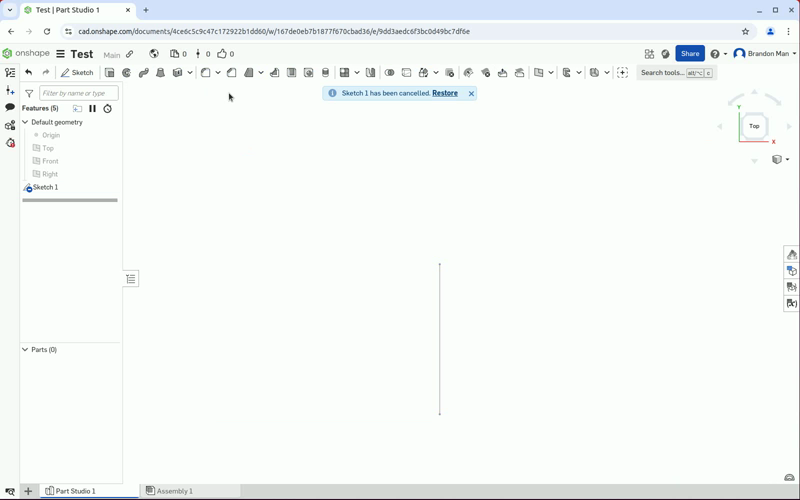
key(shift+s)
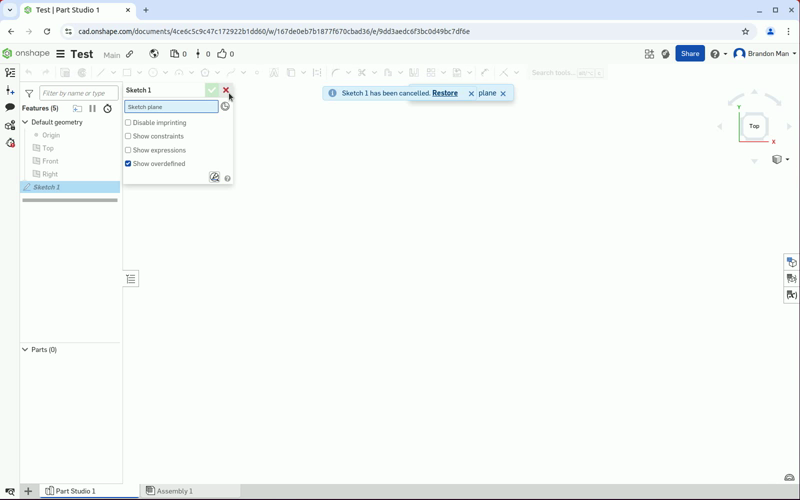
mouse_move(73, 150)
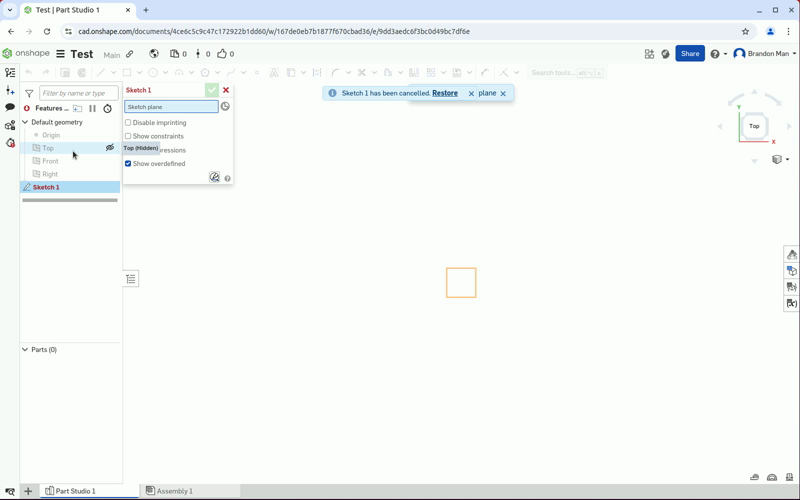
click(73, 150)
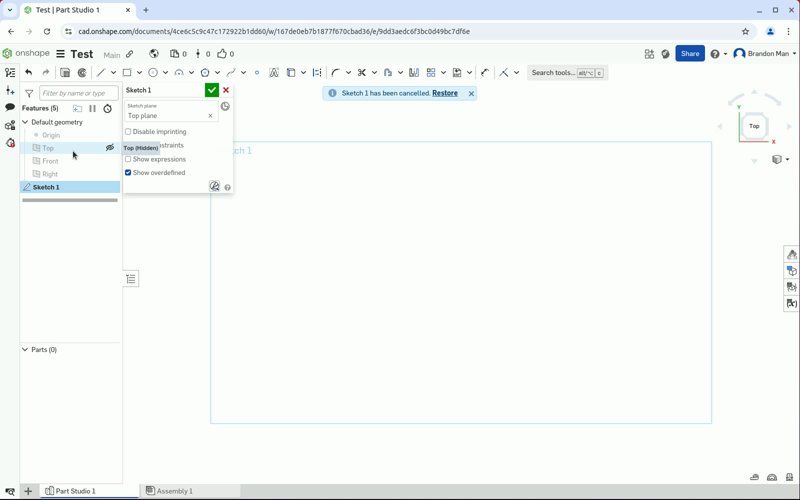
mouse_move(73, 352)
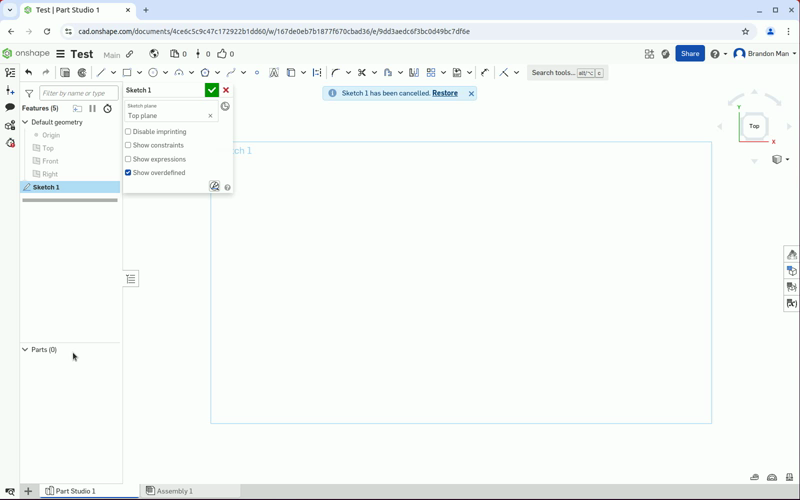
key(y)
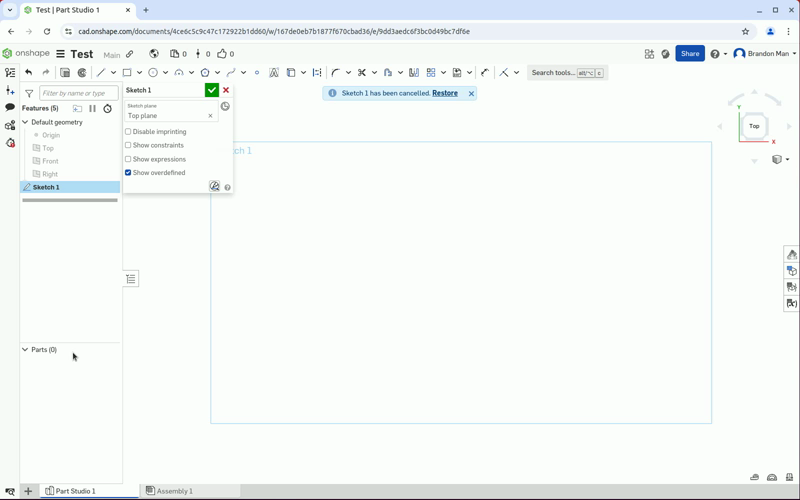
key(l)
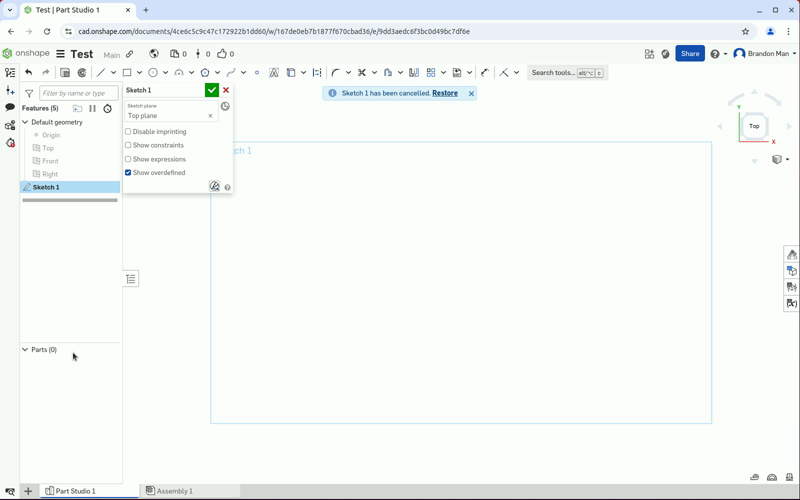
key_down(shift)
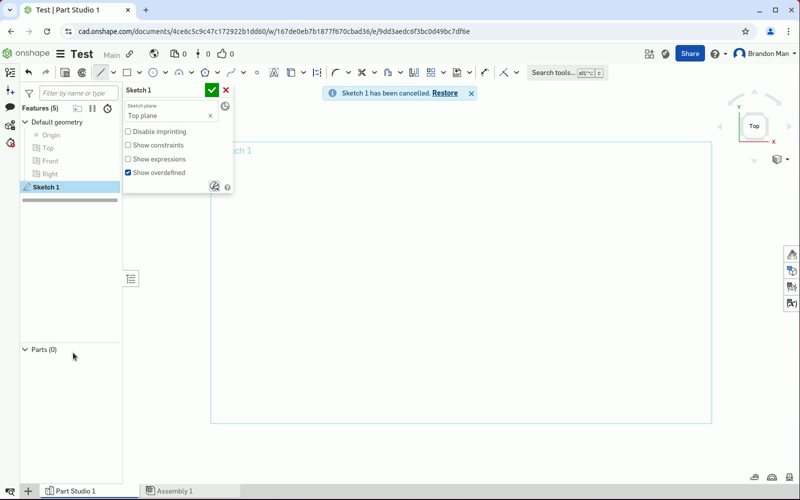
mouse_move(348, 347)
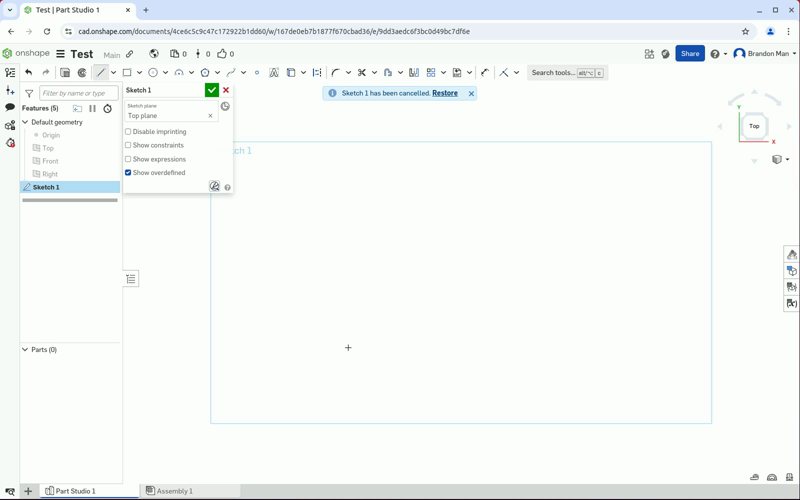
click(348, 347)
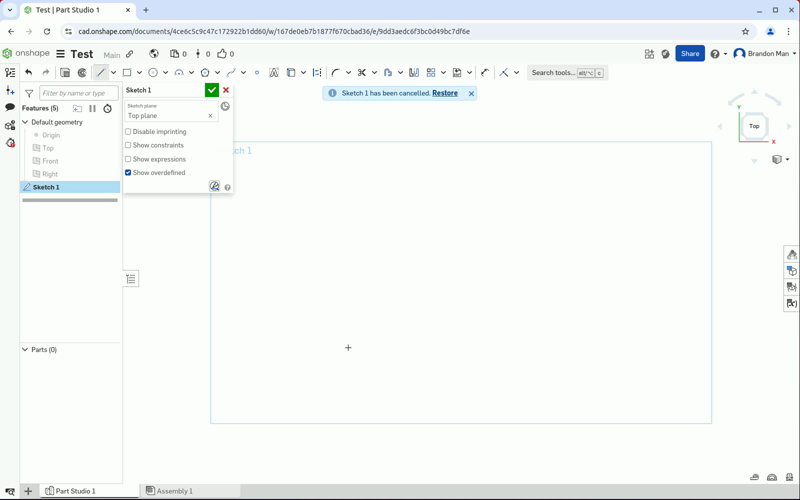
key_up(shift)
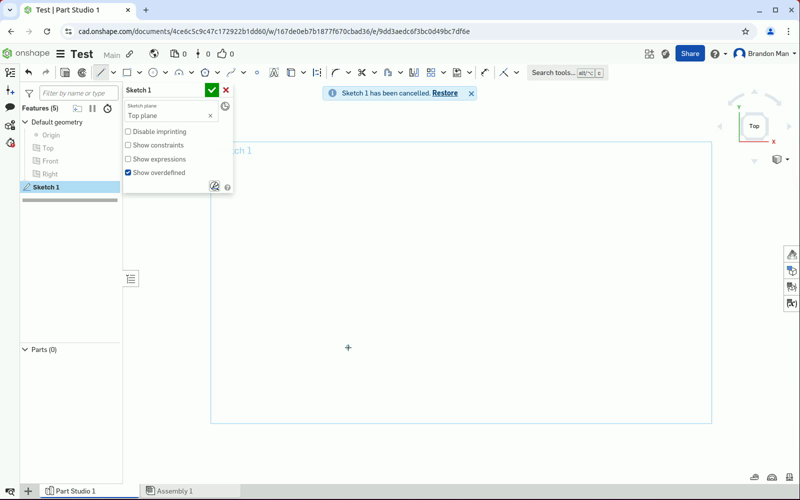
key_down(shift)
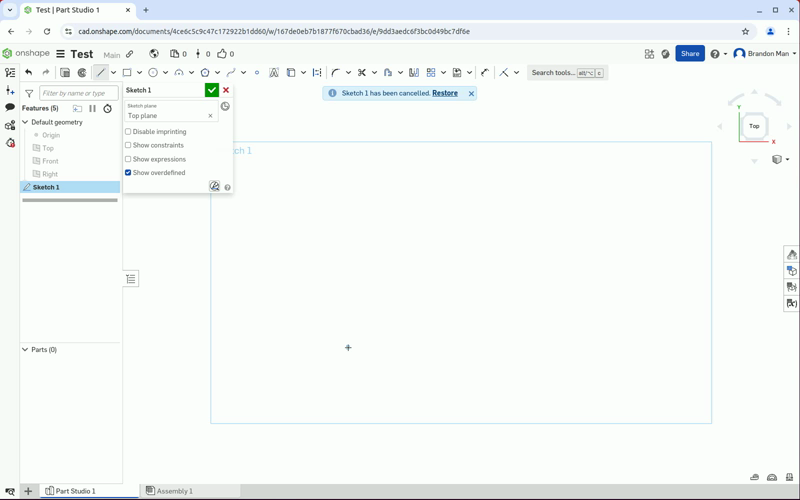
mouse_move(572, 347)
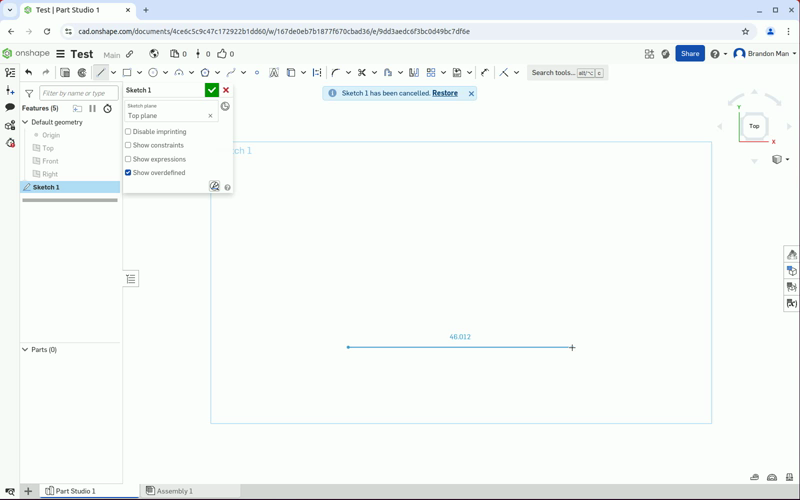
click(572, 347)
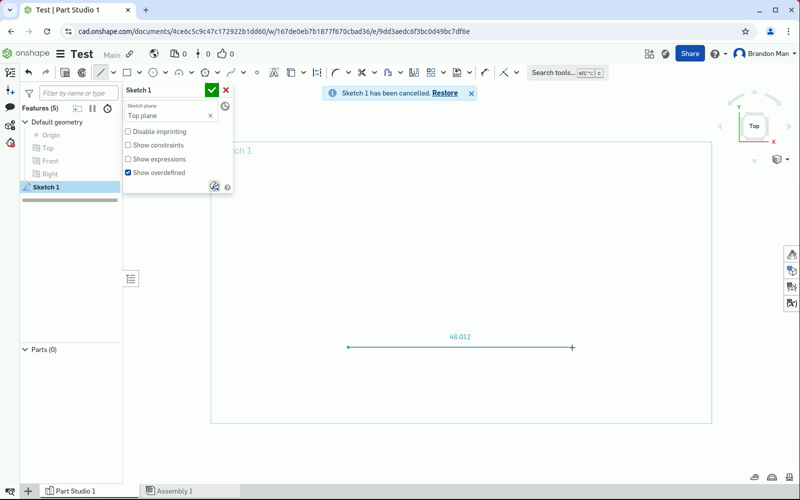
key_up(shift)
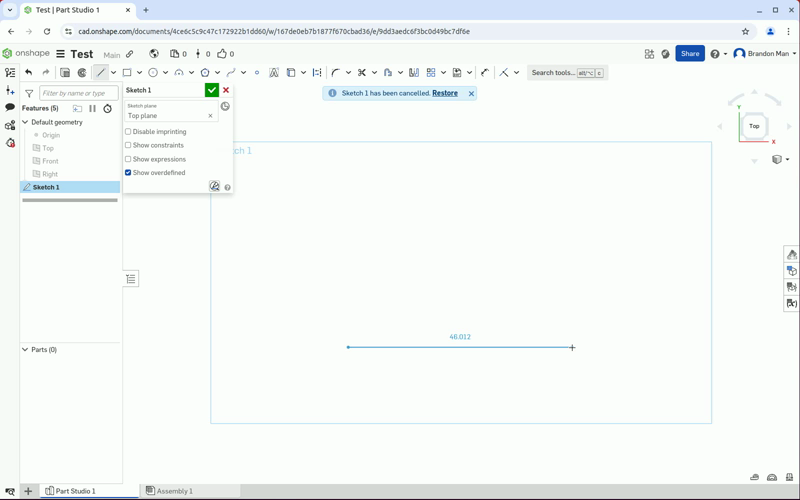
key_down(shift)
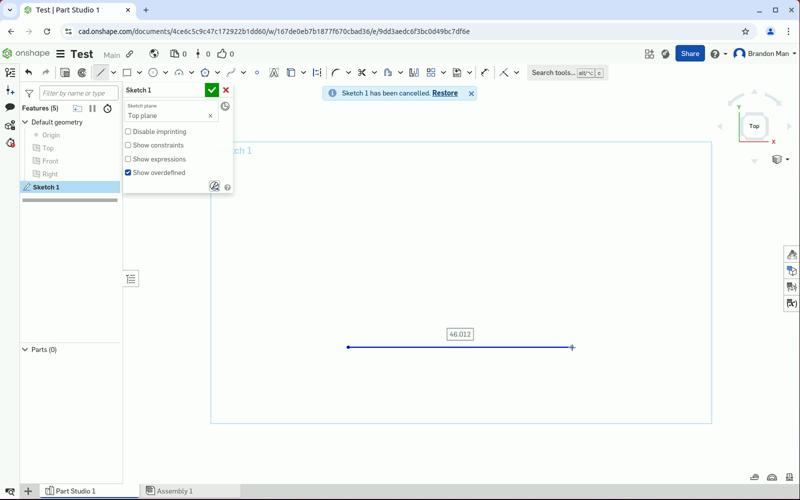
mouse_move(572, 220)
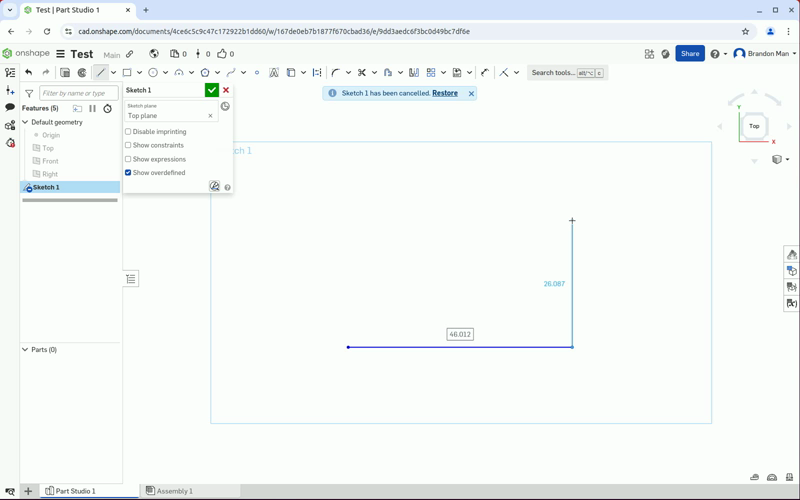
click(572, 220)
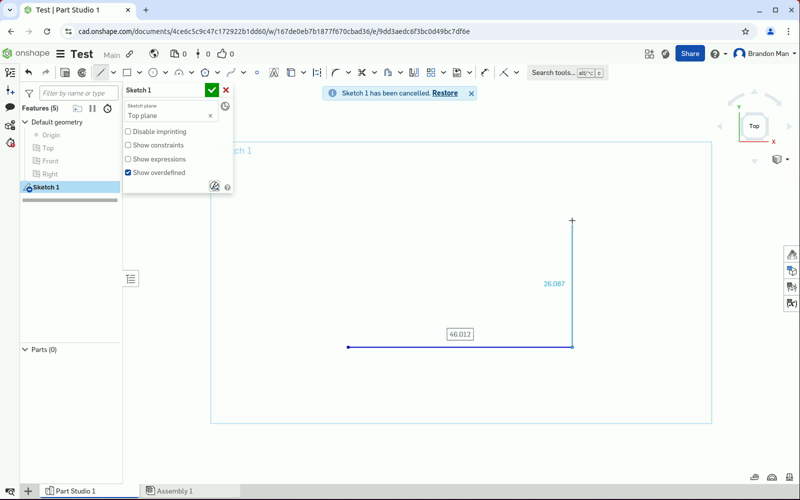
key_up(shift)
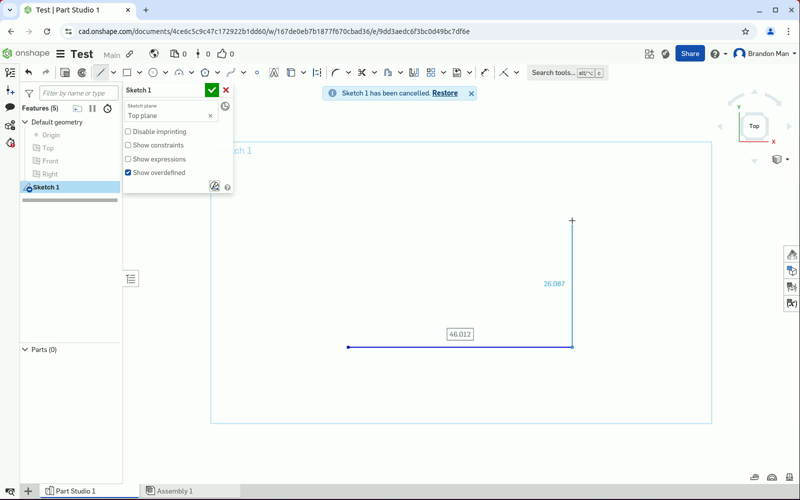
key_down(shift)
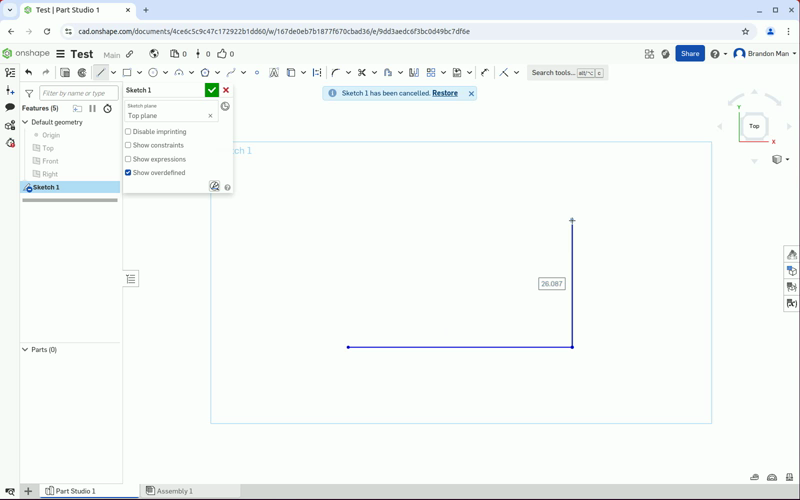
mouse_move(348, 220)
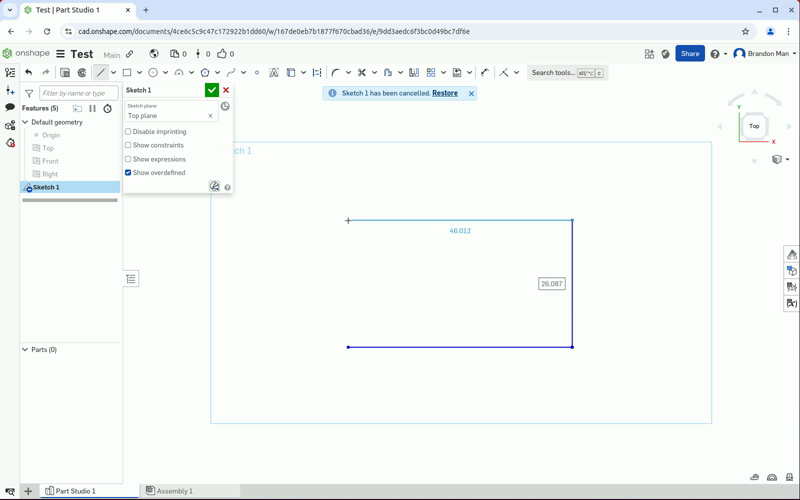
click(348, 220)
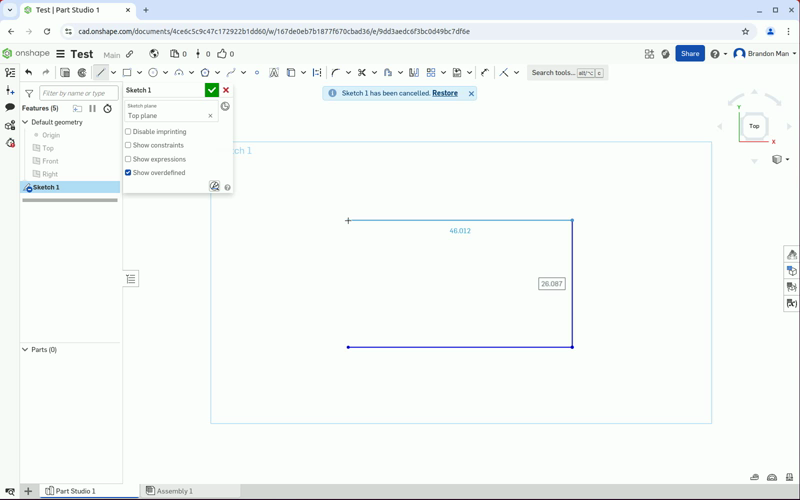
key_up(shift)
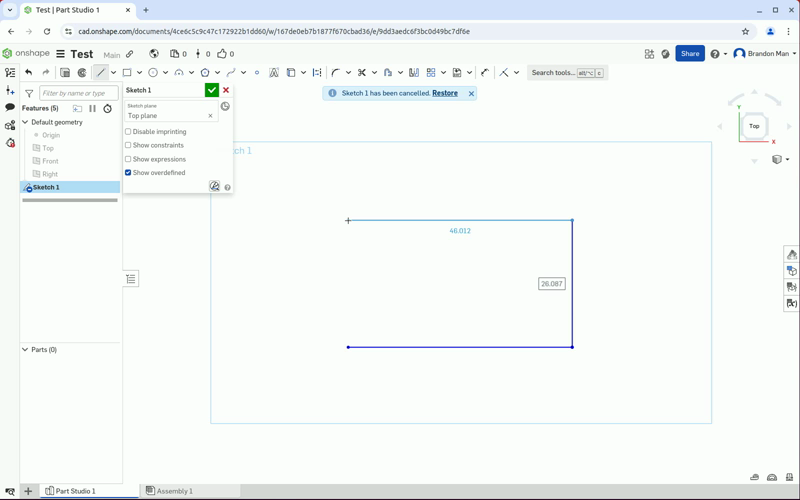
key_down(shift)
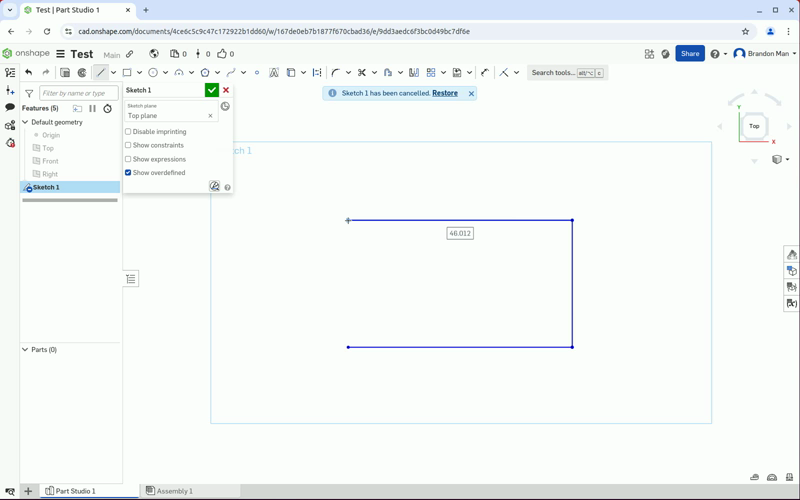
mouse_move(348, 347)
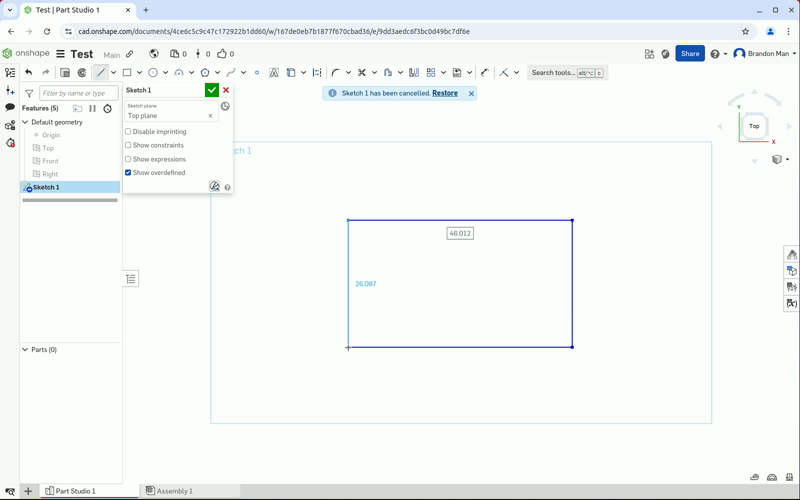
key_up(shift)
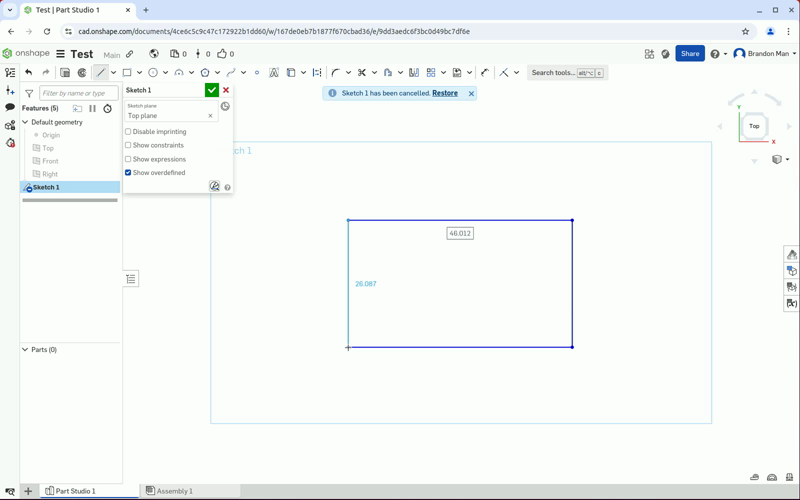
click(348, 347)
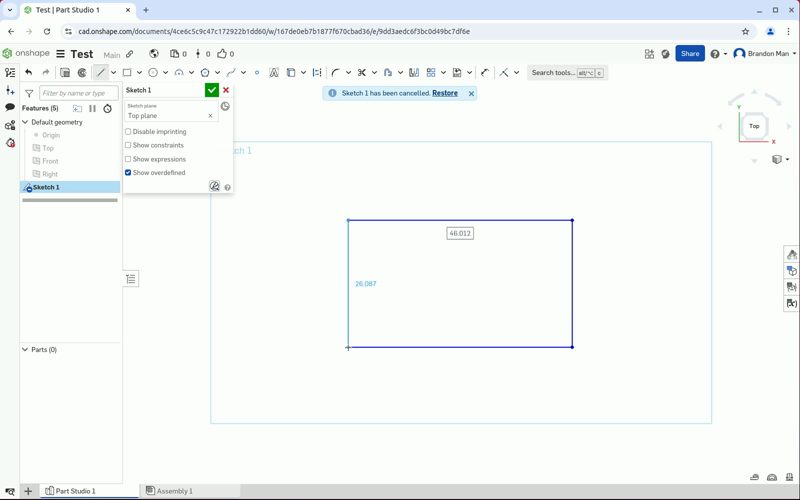
key(esc)
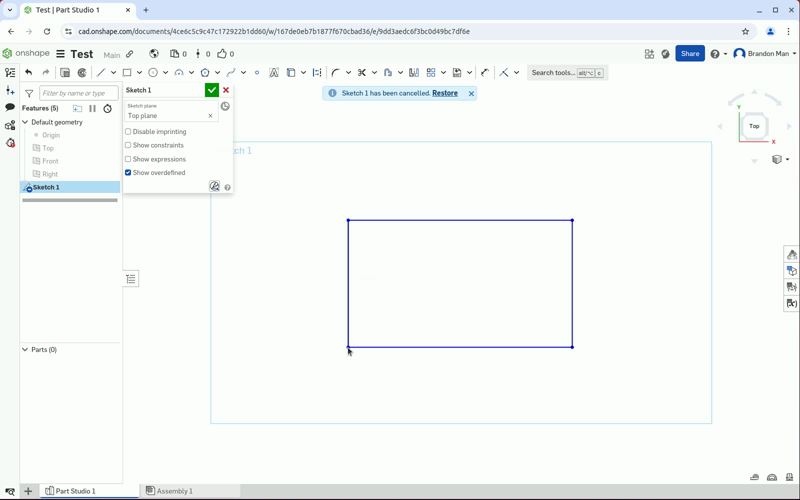
mouse_move(511, 316)
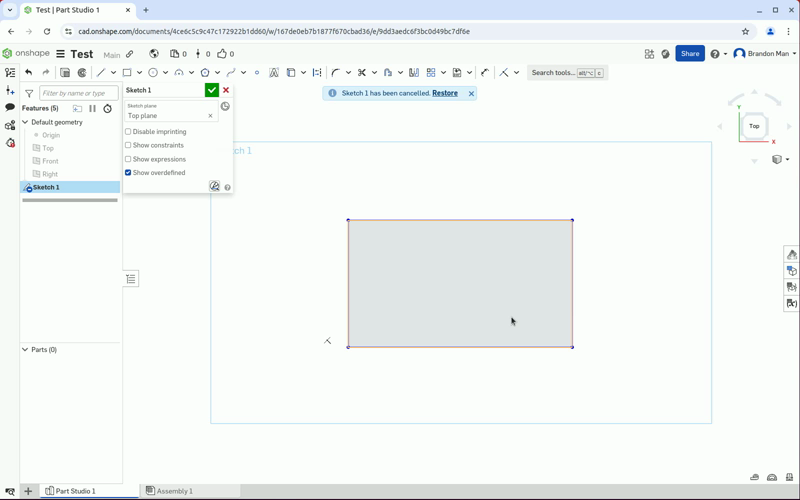
click(511, 316)
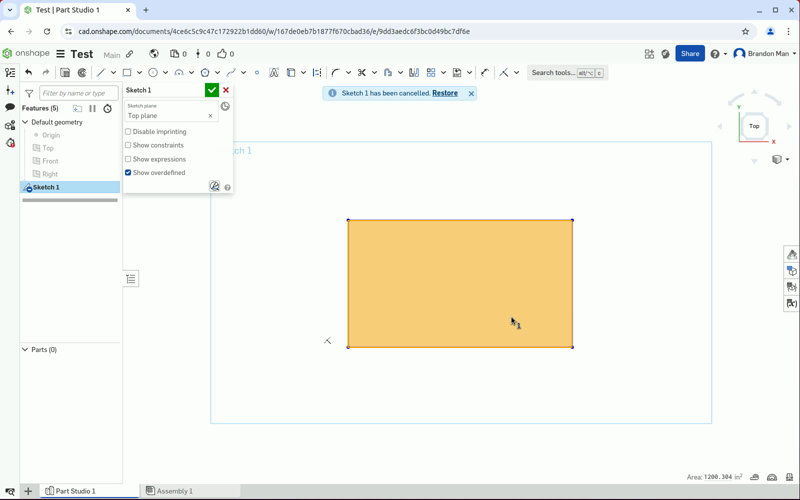
mouse_move(73, 352)
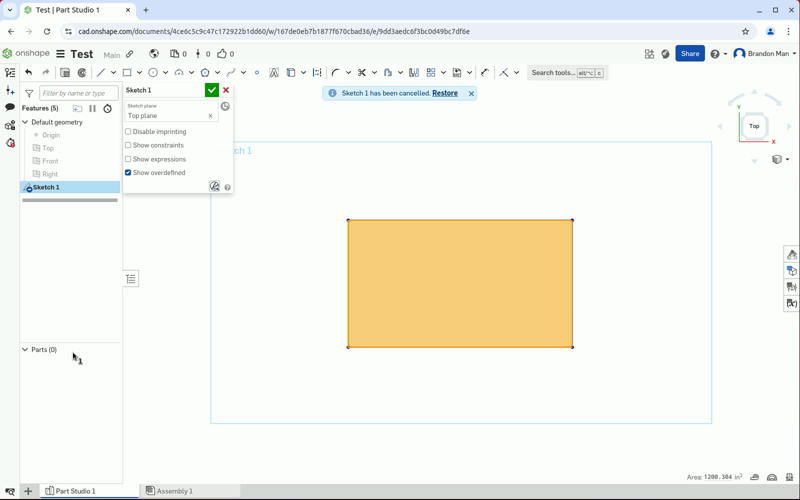
key(shift+y)
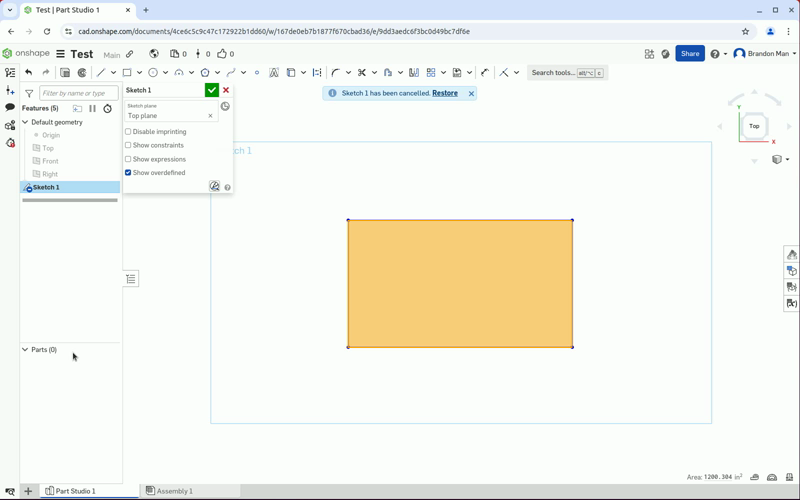
key(shift+e)
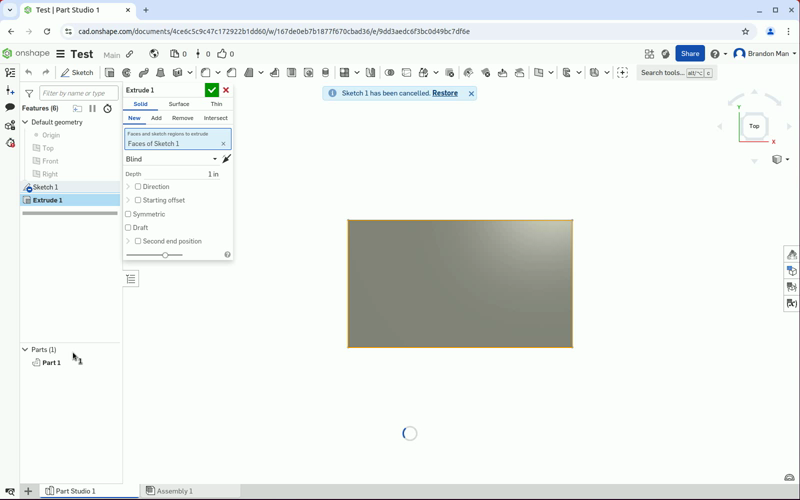
mouse_move(143, 106)
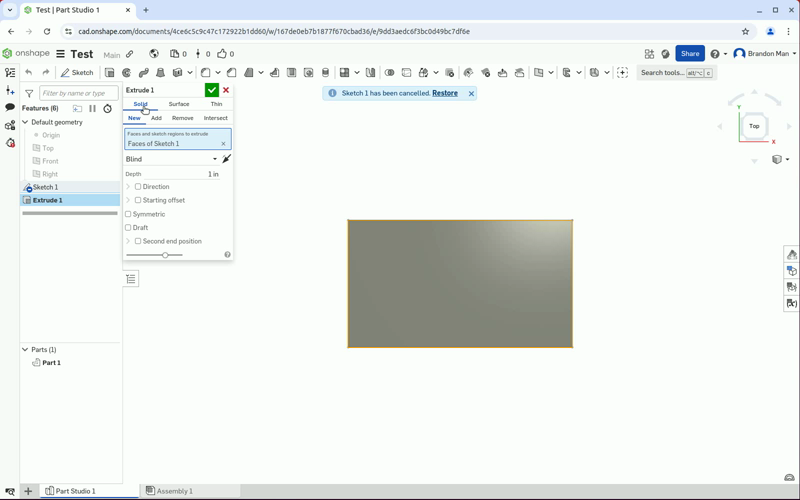
click(143, 106)
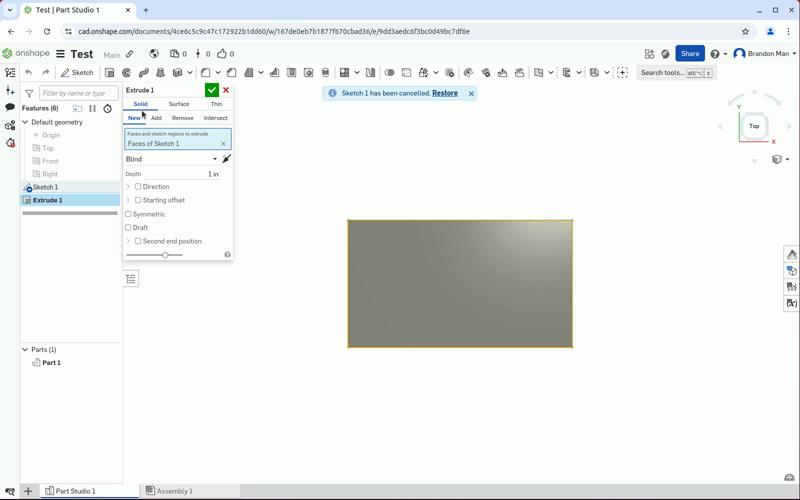
mouse_move(137, 120)
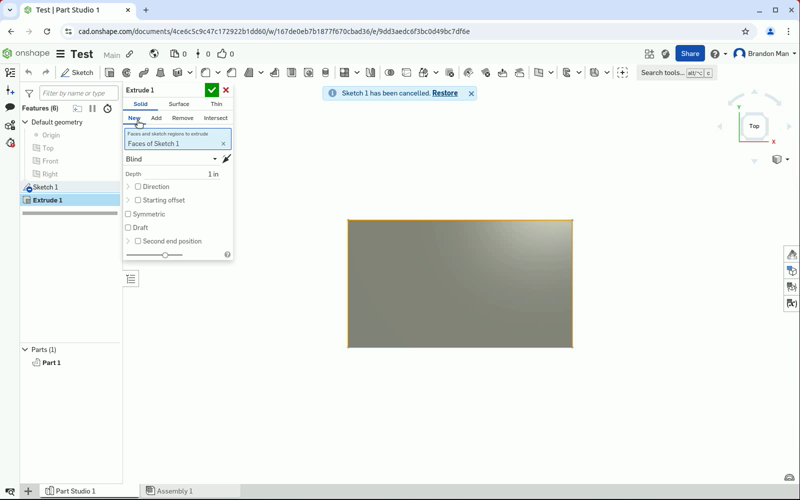
click(137, 120)
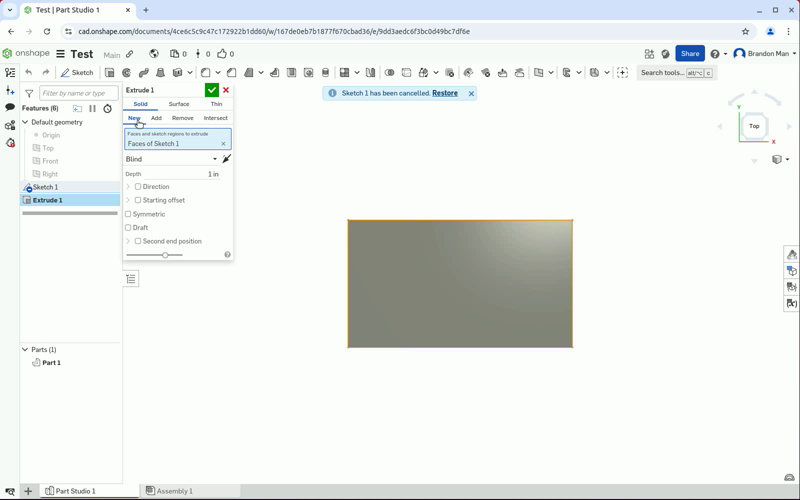
key(tab, 4)
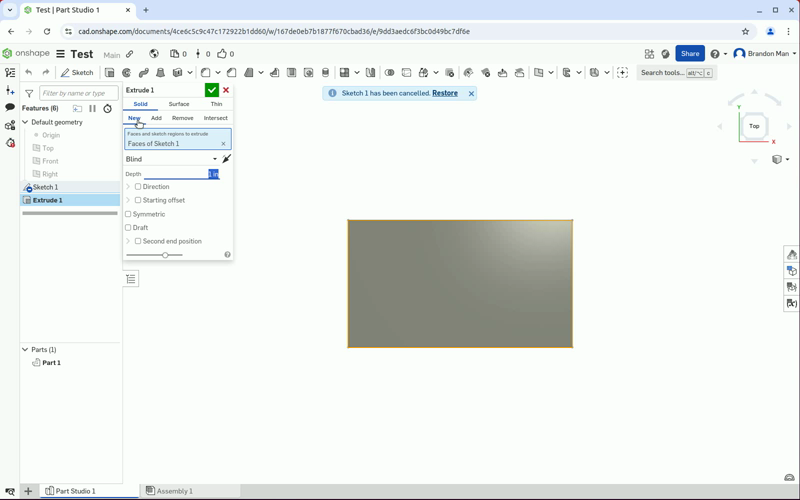
text(1.204)
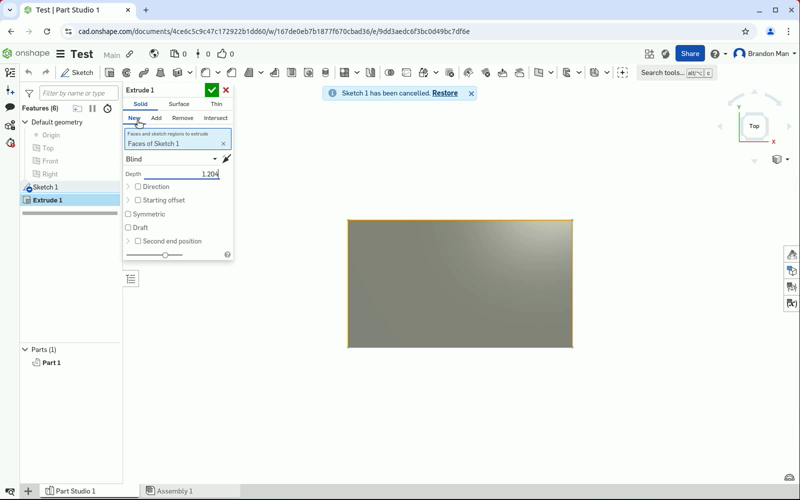
key(enter)
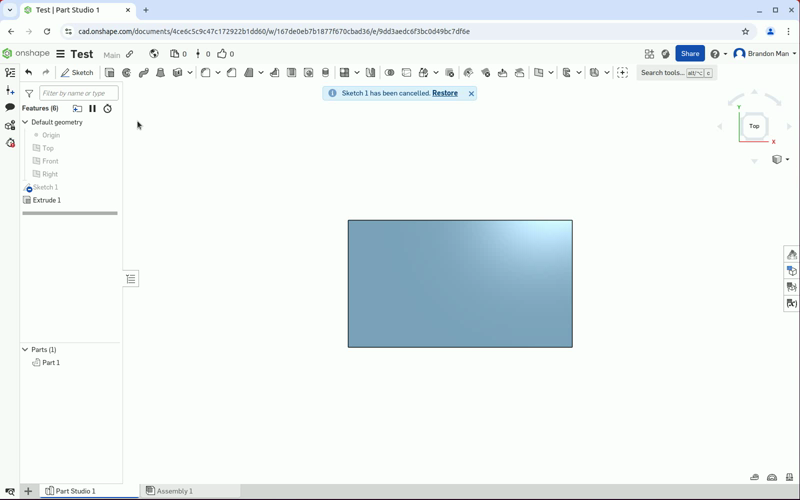
key(shift+h)
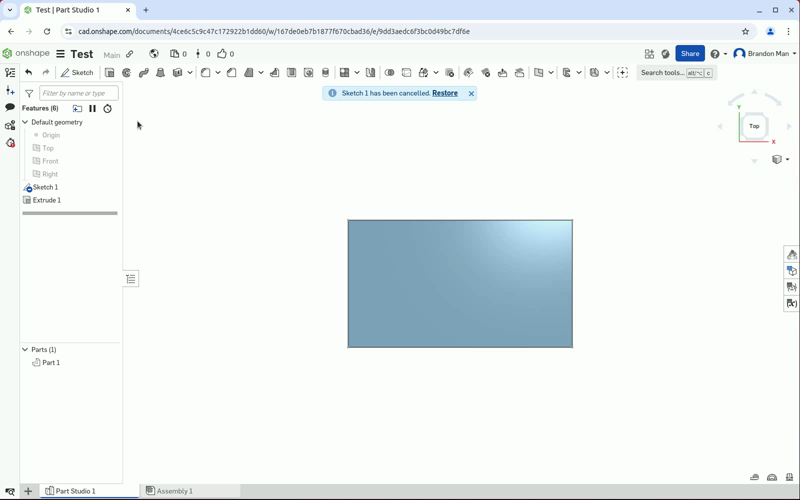
key(shift+h)
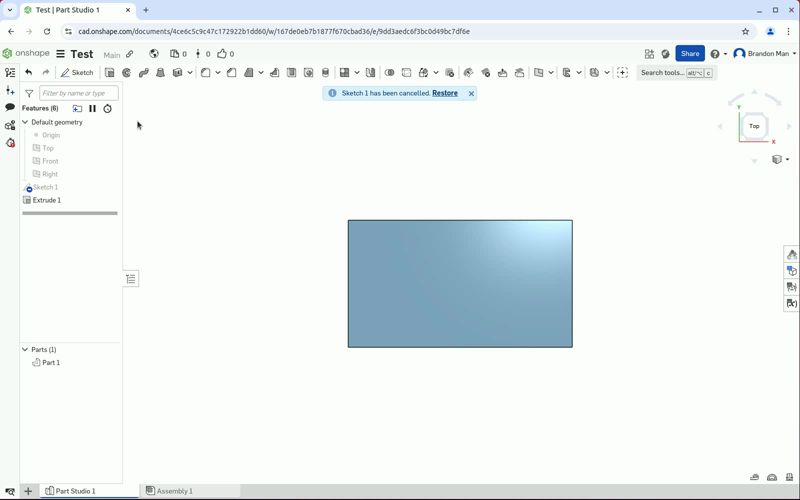
mouse_move(73, 189)
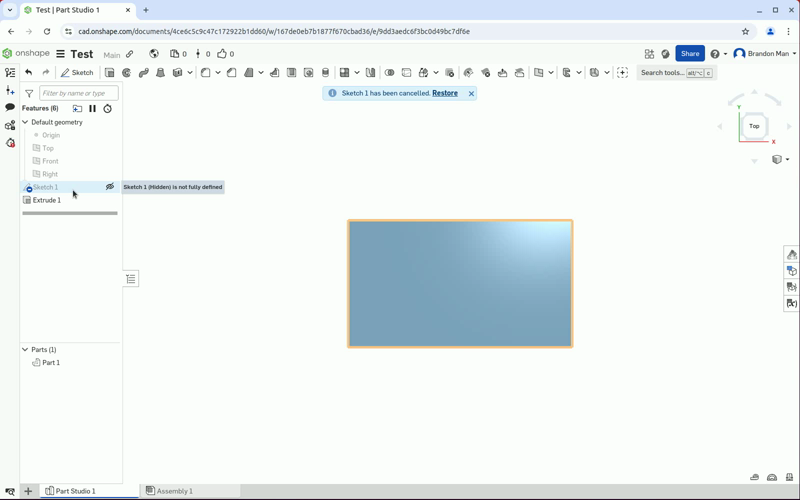
click(73, 189)
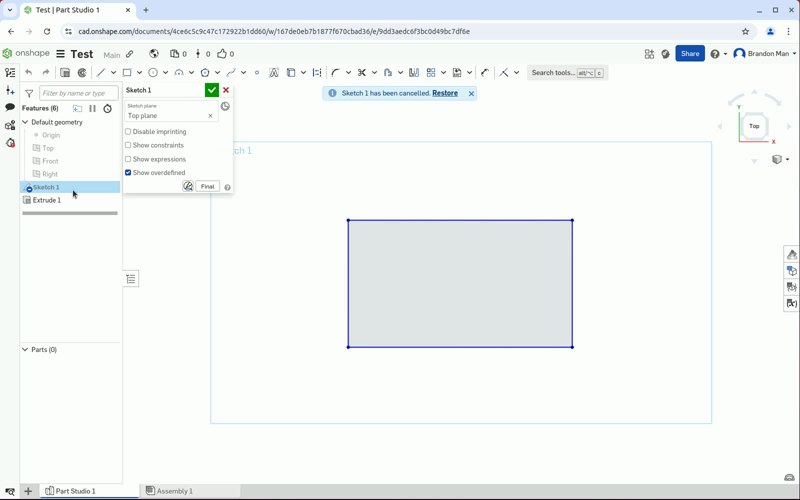
mouse_move(229, 92)
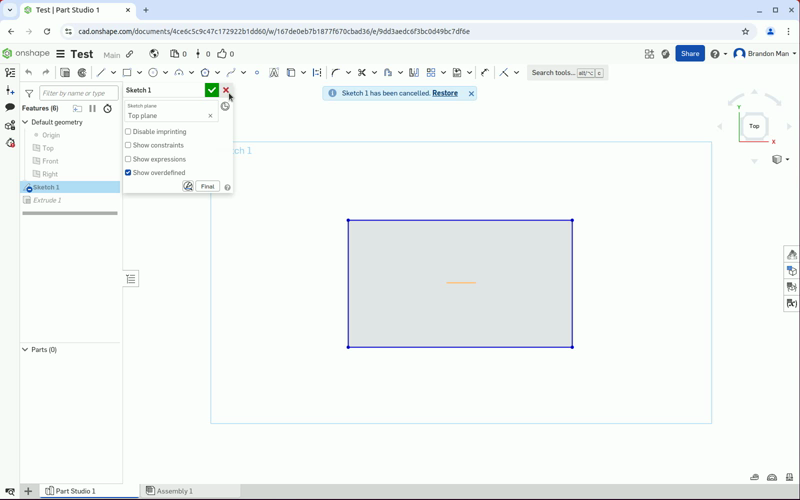
click(229, 92)
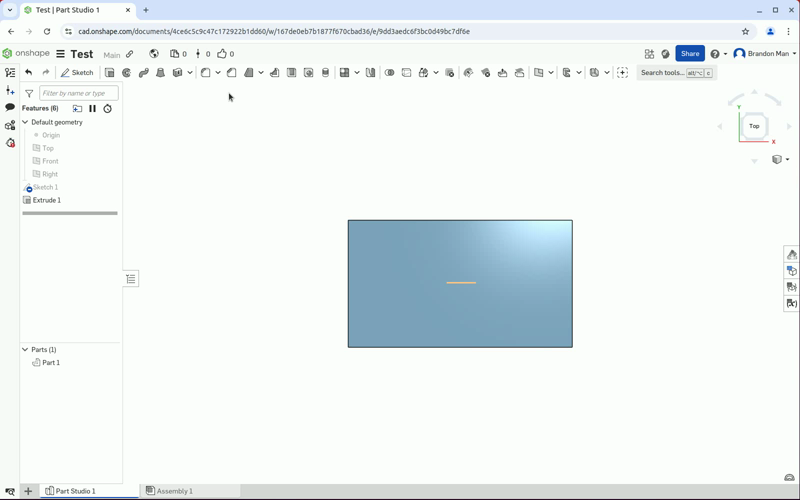
mouse_move(541, 75)
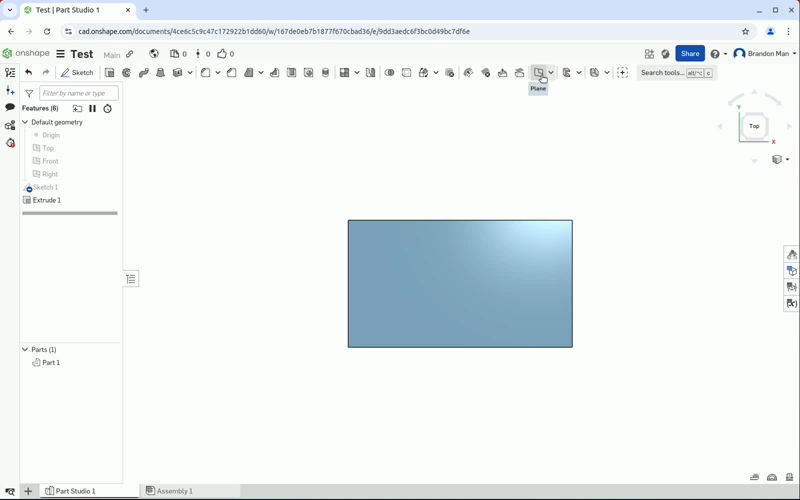
click(541, 75)
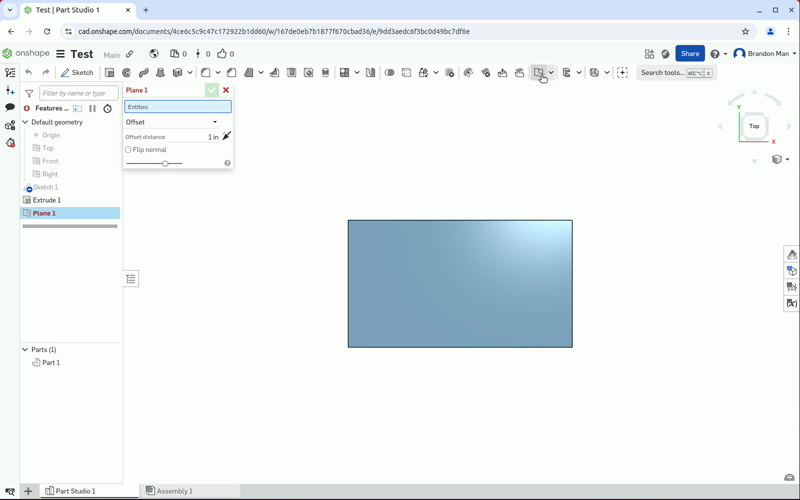
mouse_move(73, 150)
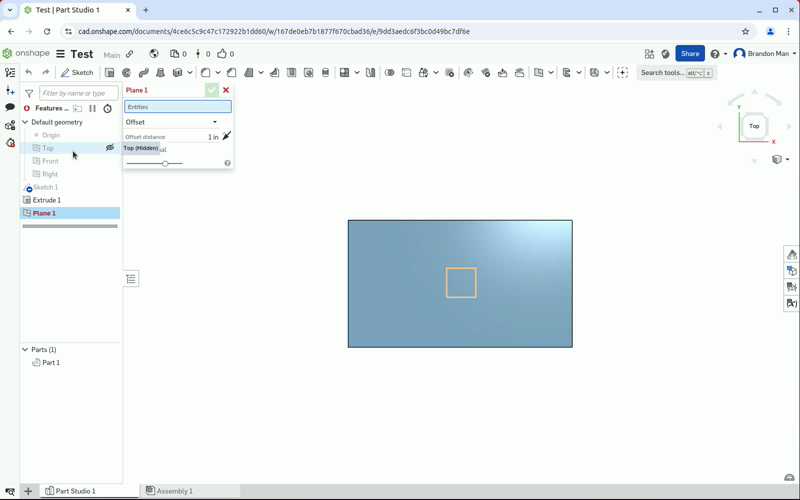
click(73, 150)
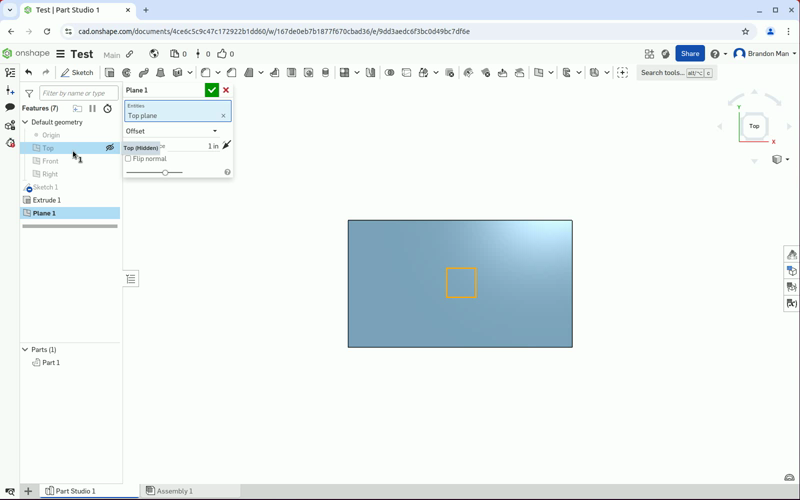
key(tab, 2)
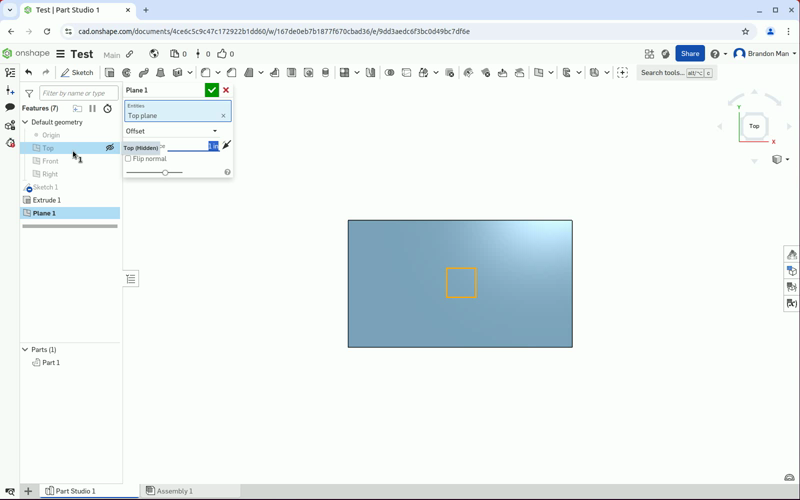
text(1.202)
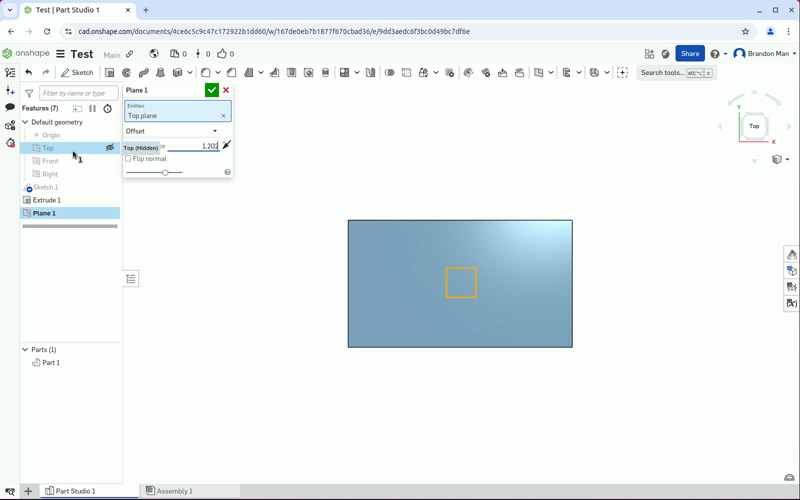
key(enter, 2)
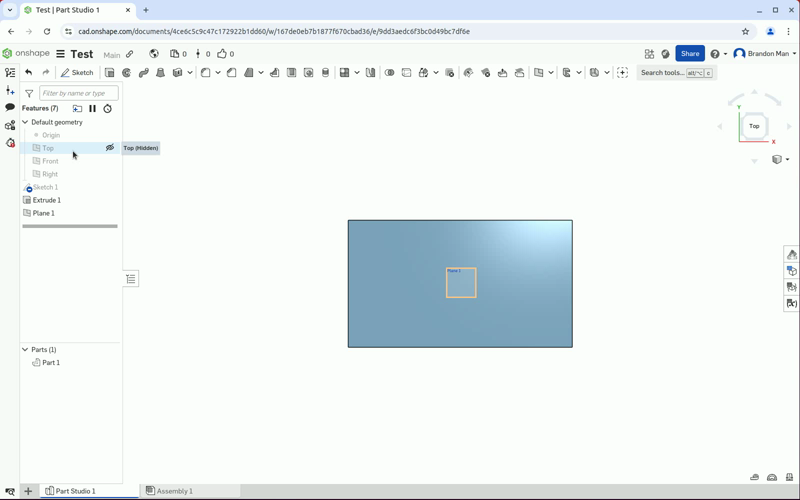
key(shift+s)
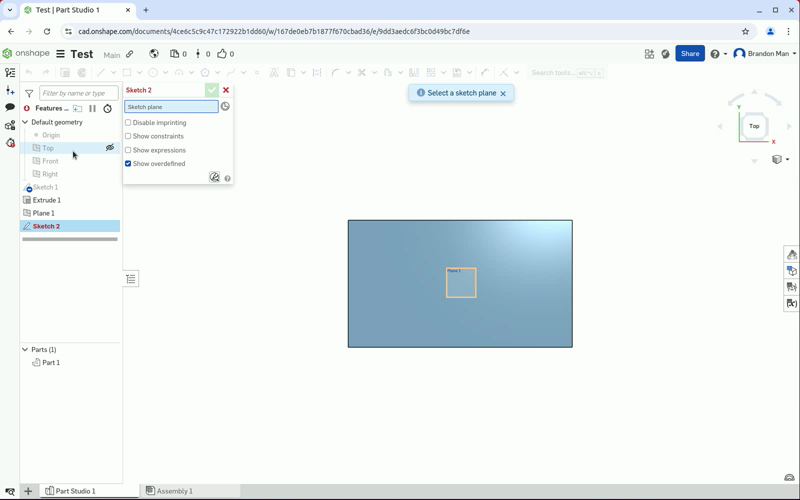
mouse_move(73, 215)
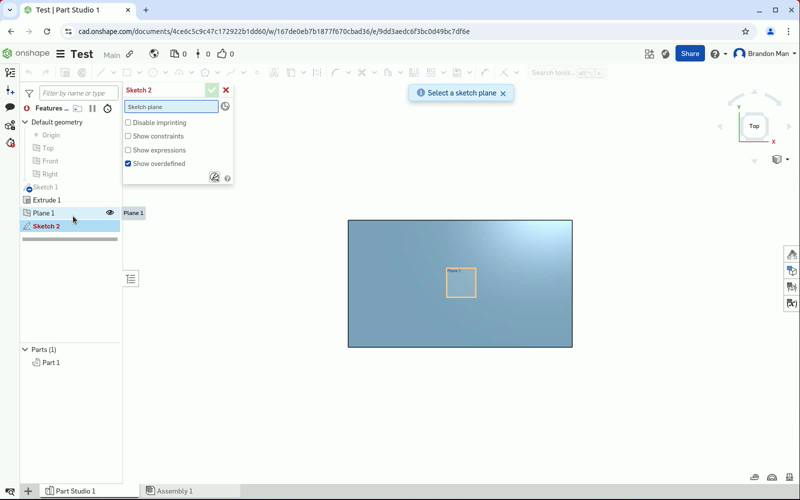
click(73, 215)
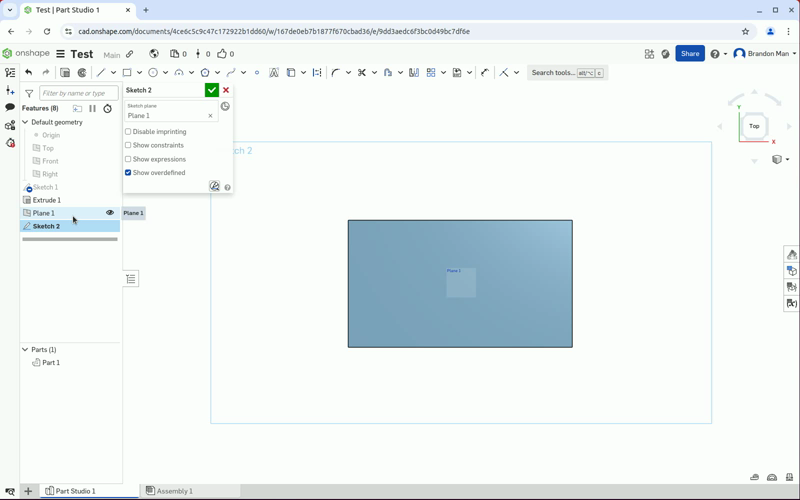
mouse_move(73, 352)
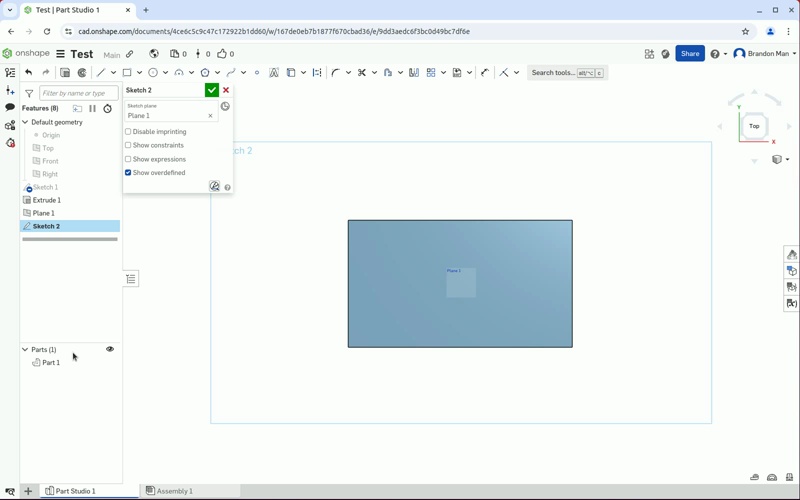
key(y)
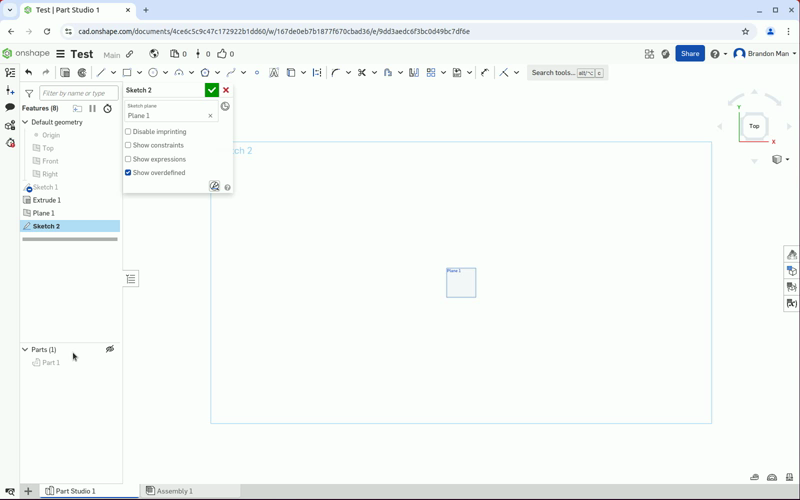
key(c)
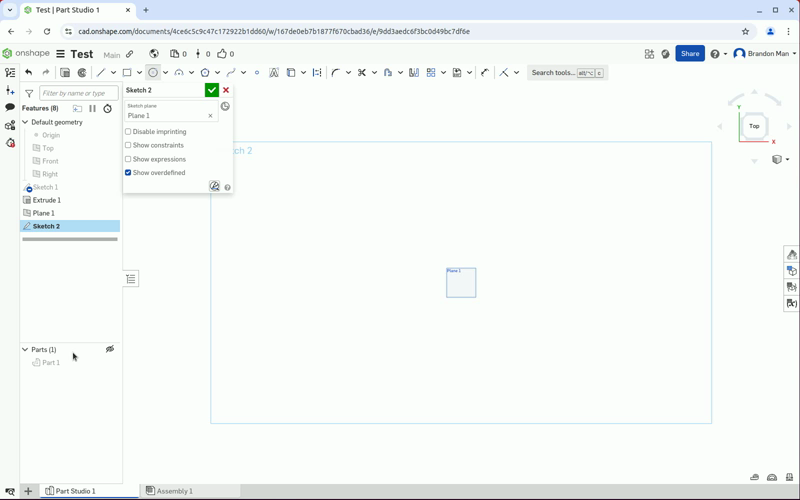
key_down(shift)
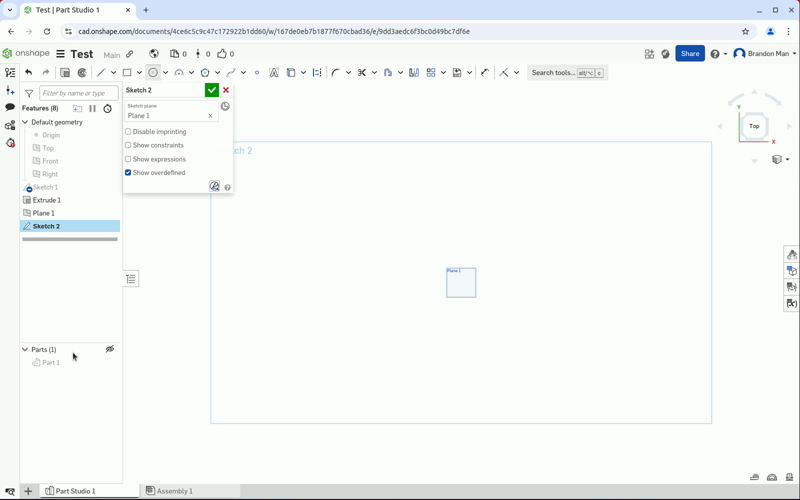
mouse_move(393, 282)
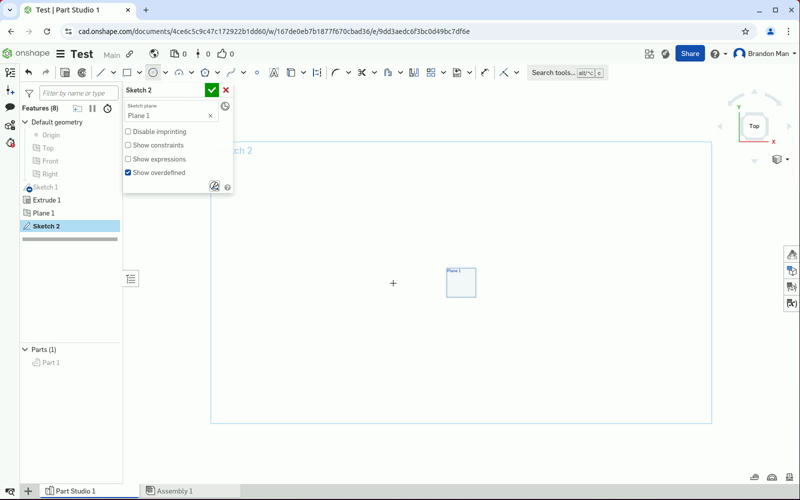
click(393, 282)
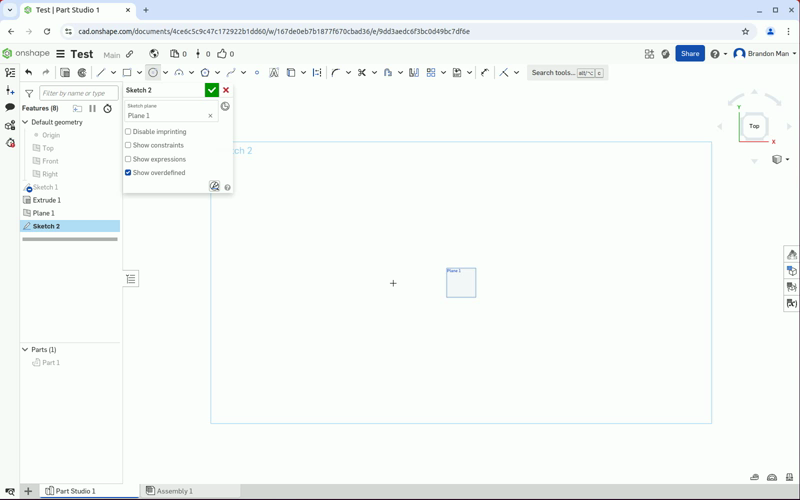
key_up(shift)
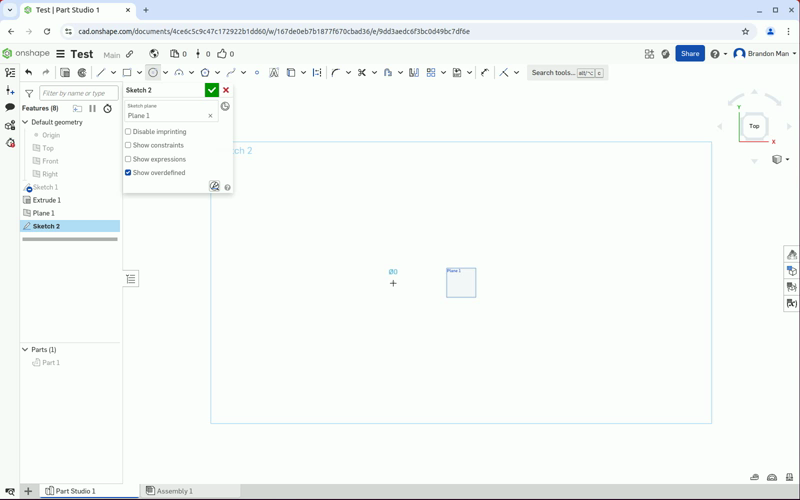
mouse_move(403, 282)
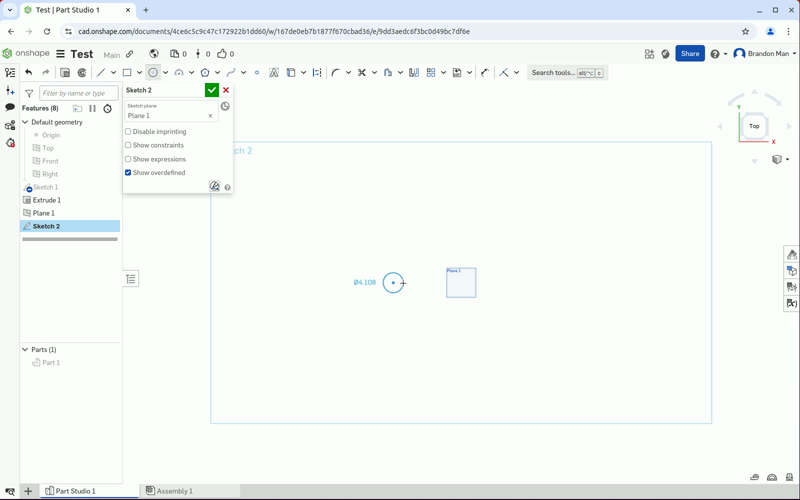
click(403, 282)
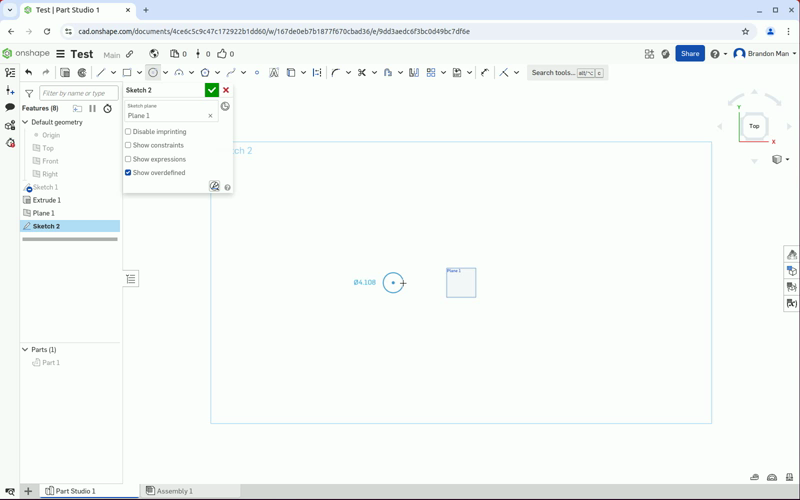
key(esc)
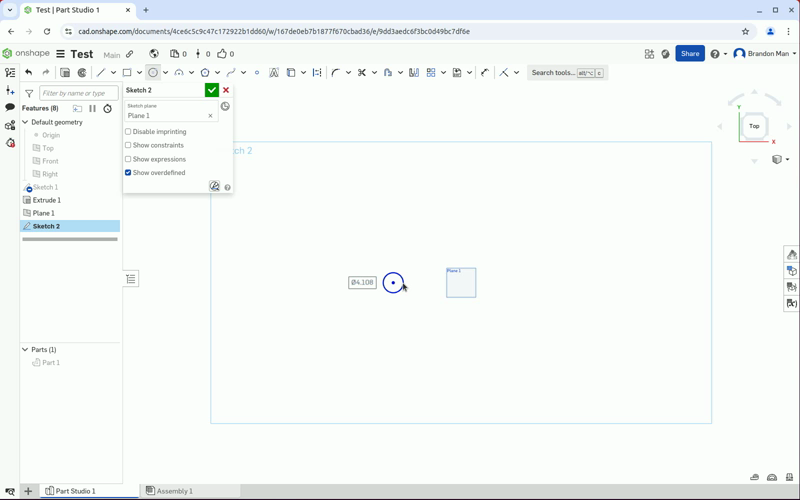
mouse_move(398, 276)
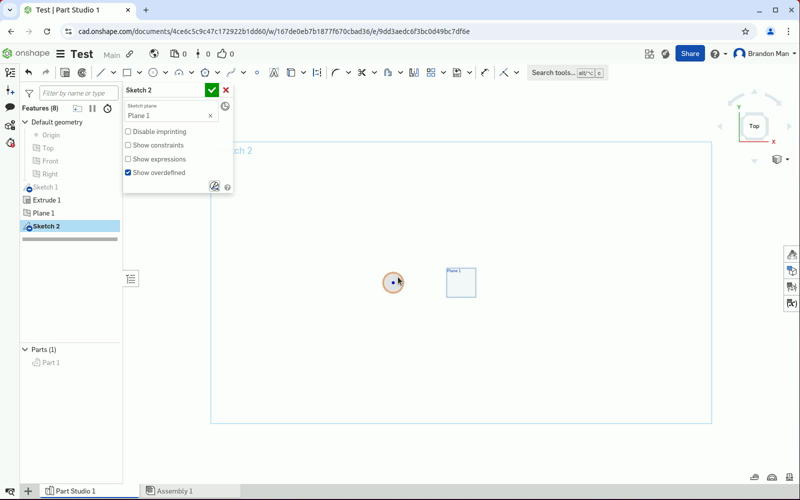
scroll(6)
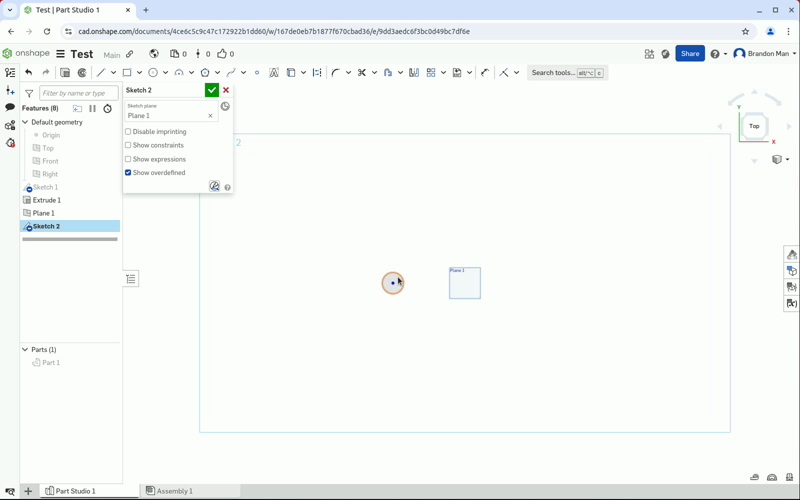
scroll(6)
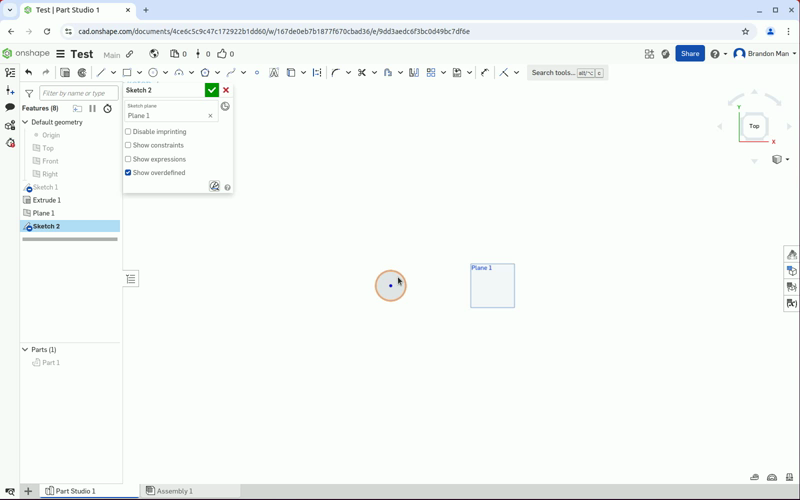
scroll(6)
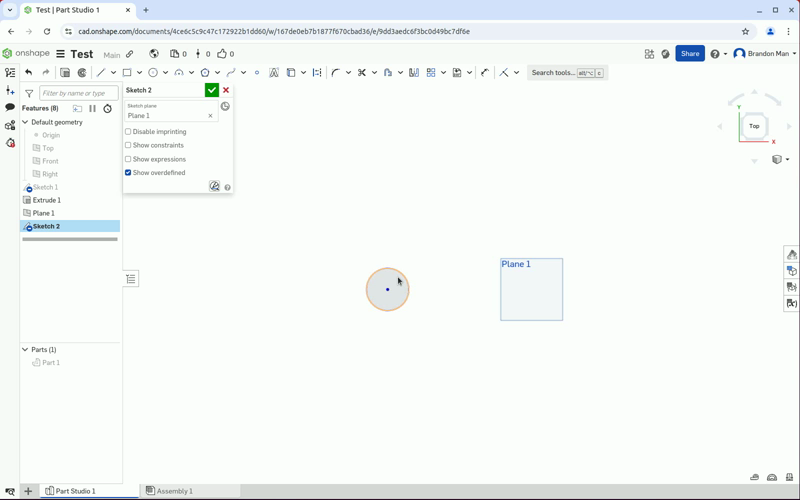
scroll(6)
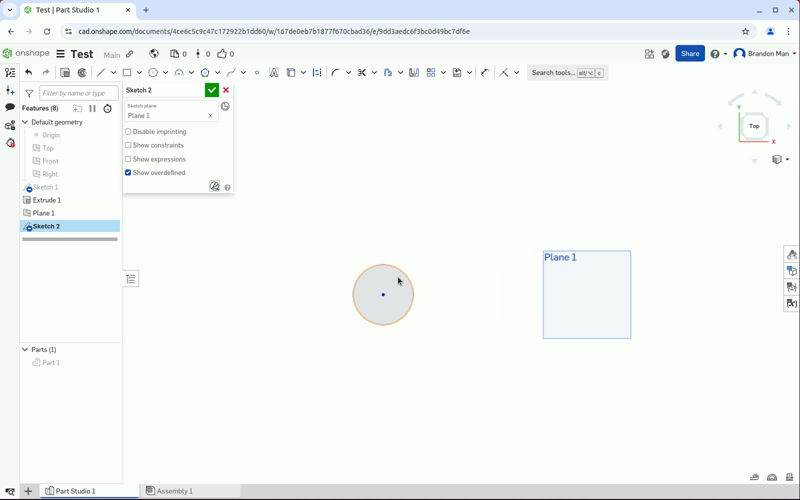
scroll(6)
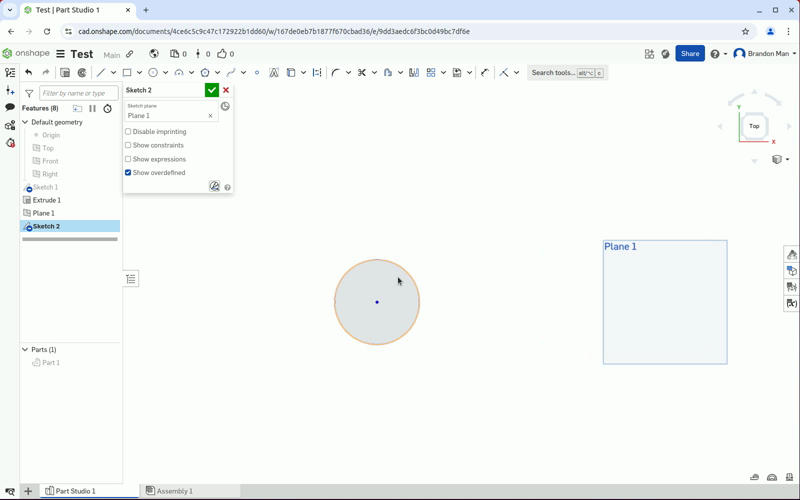
scroll(6)
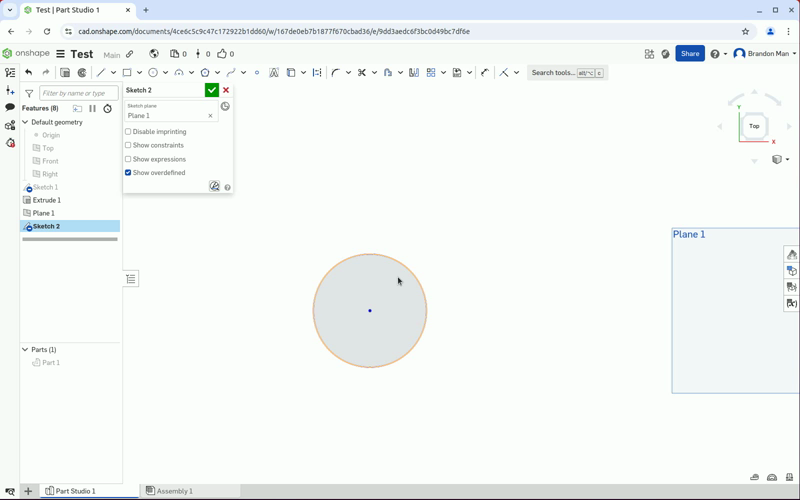
scroll(6)
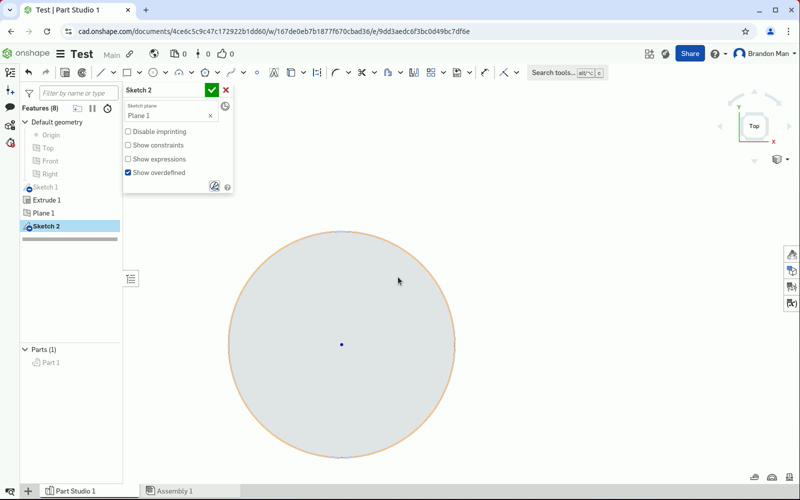
click(398, 276)
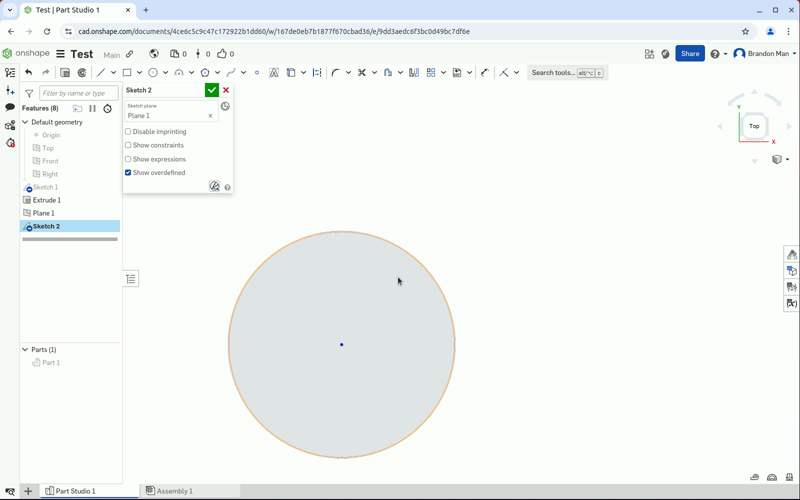
scroll(-6)
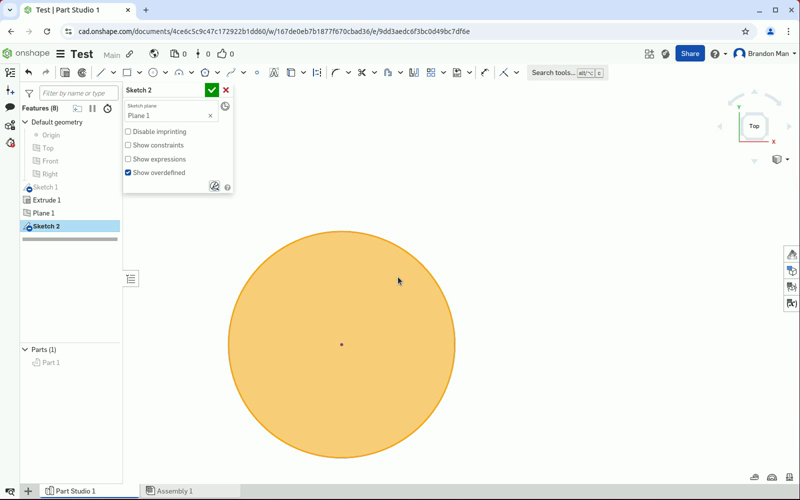
scroll(-6)
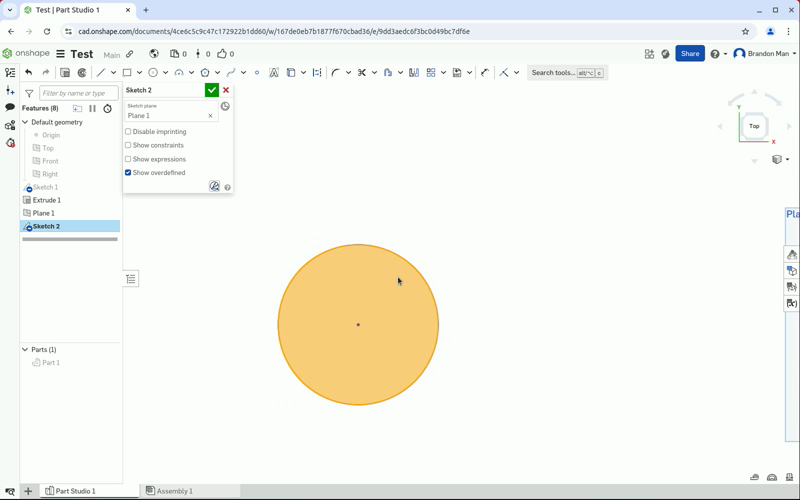
scroll(-6)
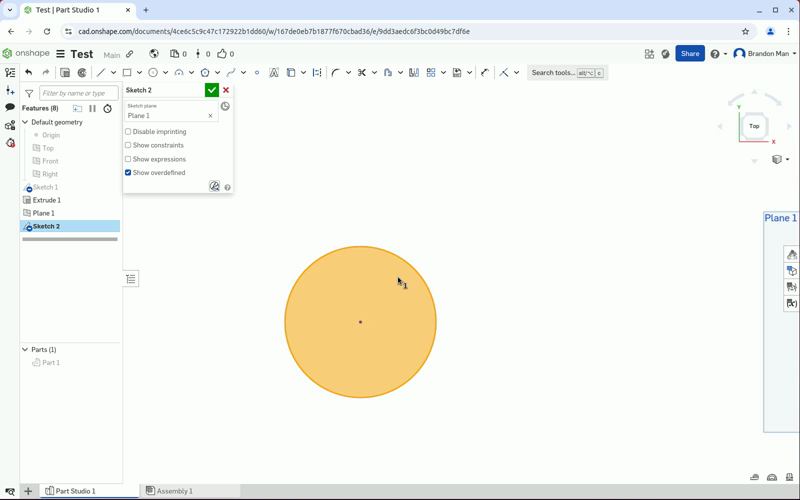
scroll(-6)
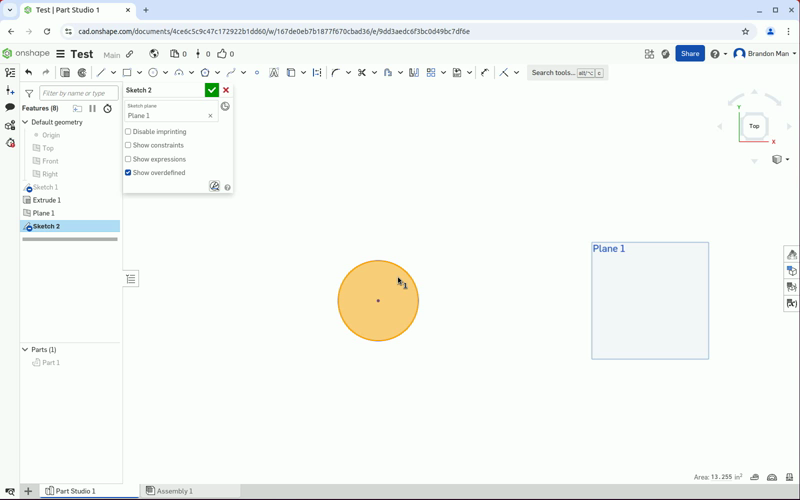
scroll(-6)
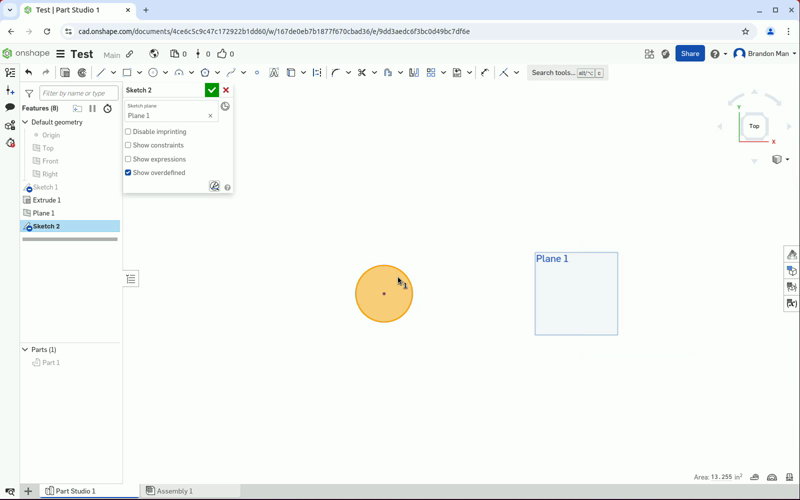
scroll(-6)
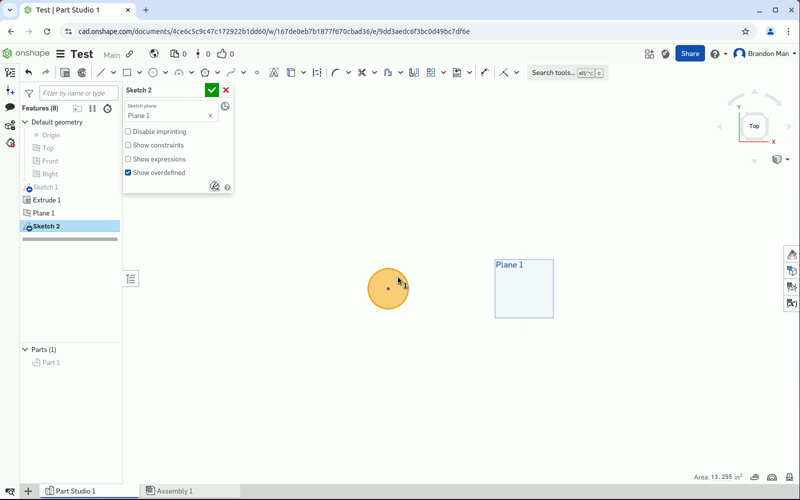
scroll(-6)
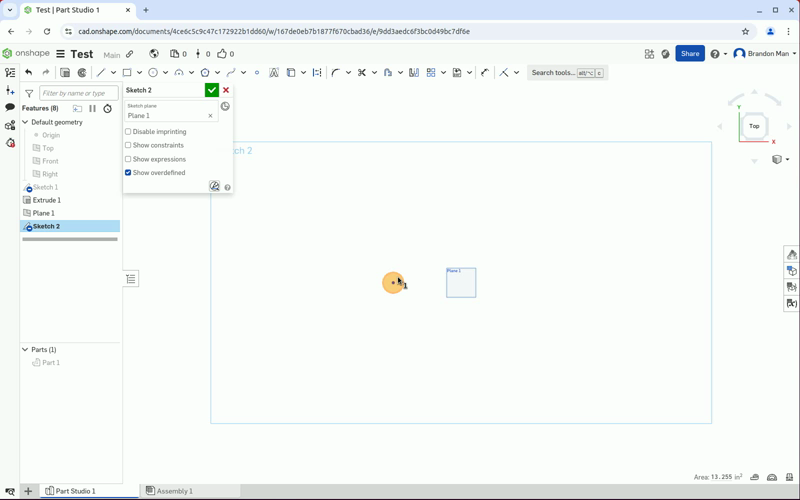
mouse_move(73, 352)
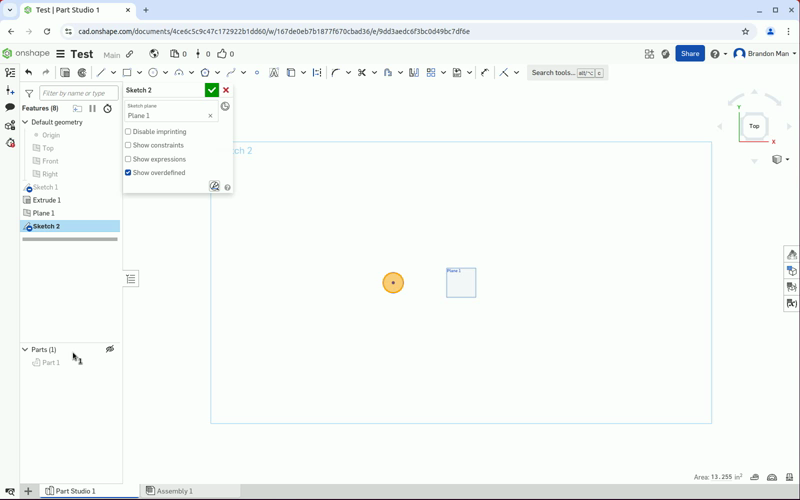
key(shift+y)
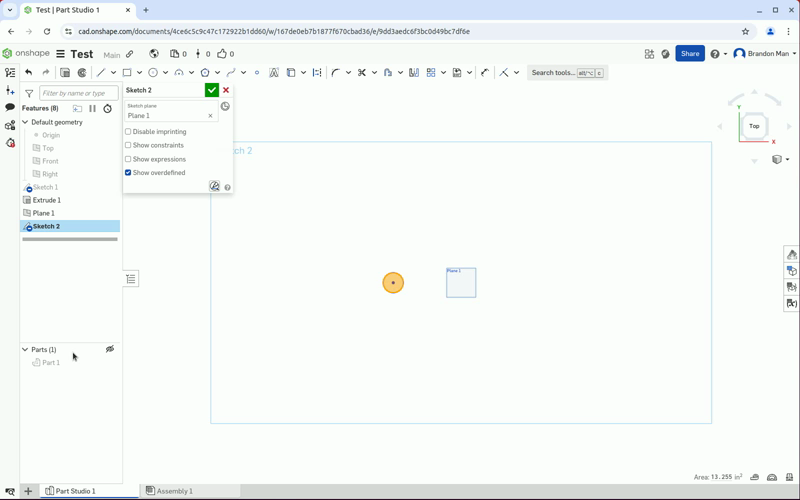
key(shift+e)
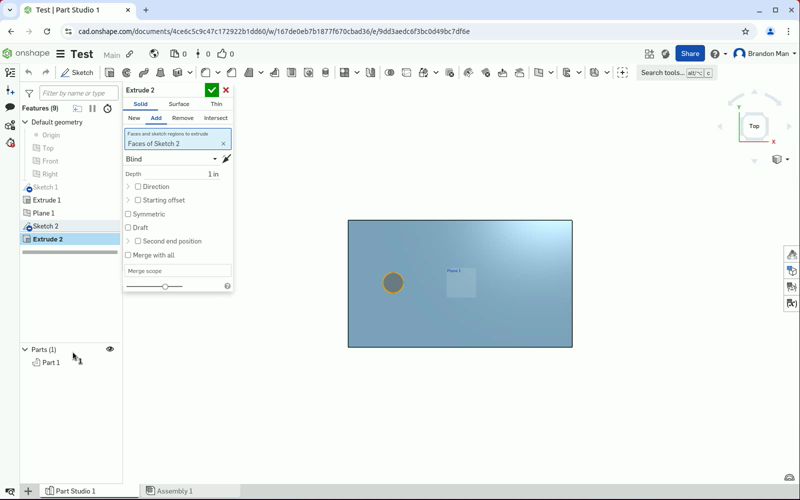
mouse_move(143, 106)
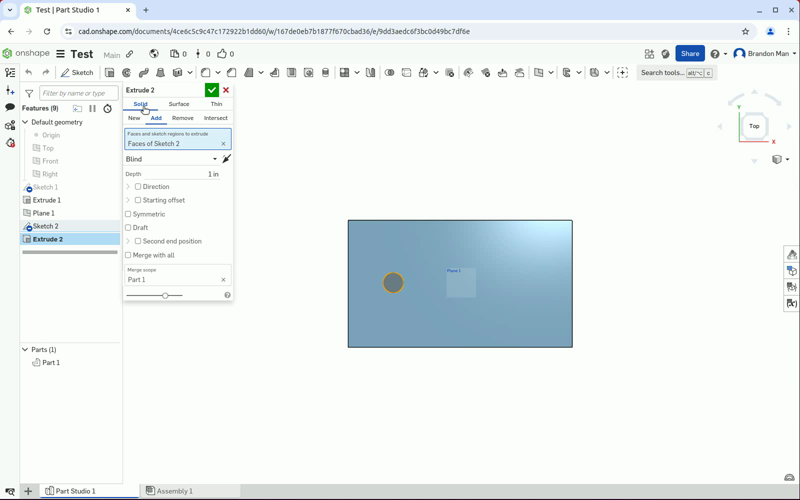
click(143, 106)
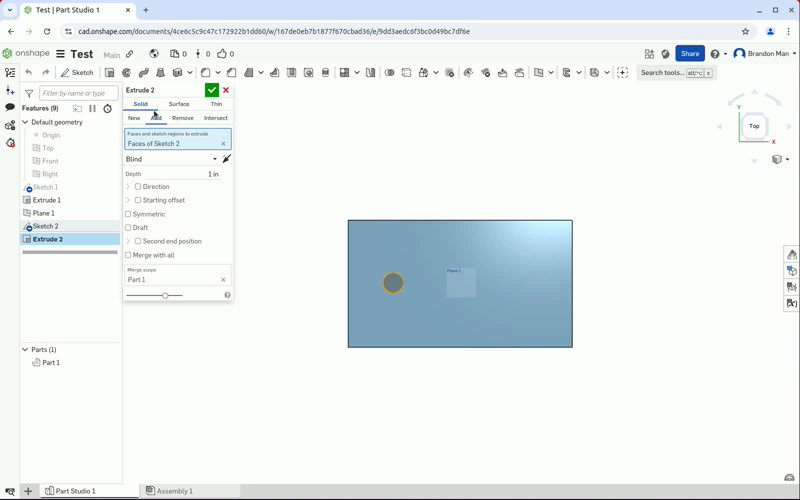
mouse_move(186, 120)
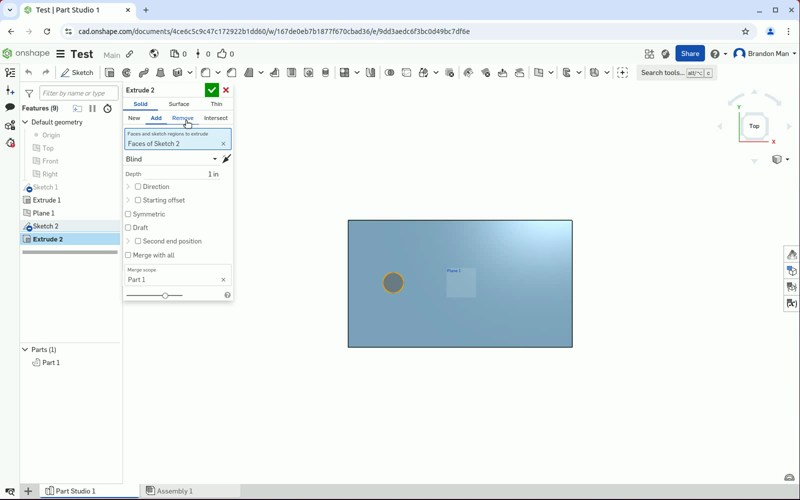
click(186, 120)
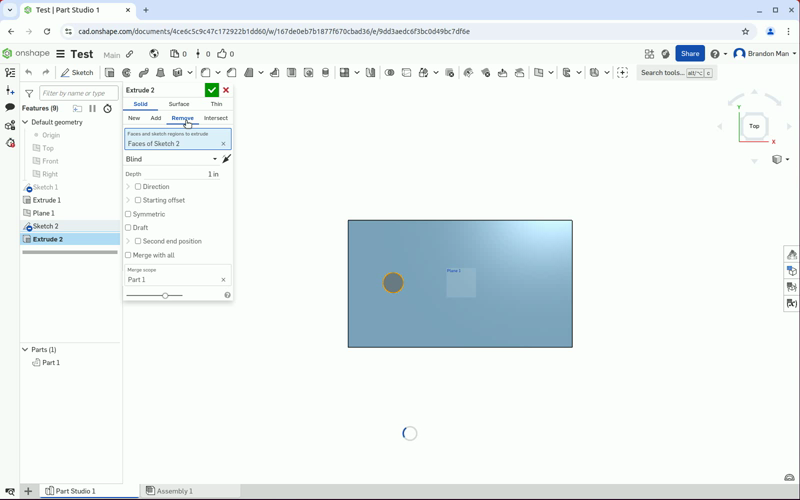
key(tab, 4)
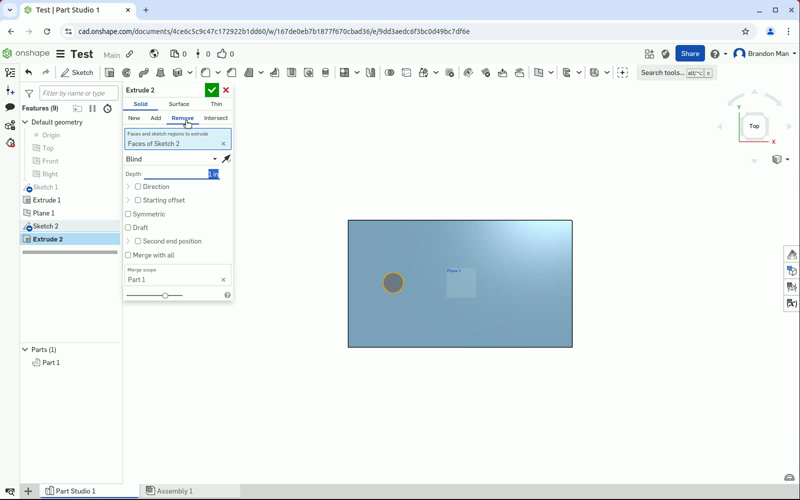
text(1.204)
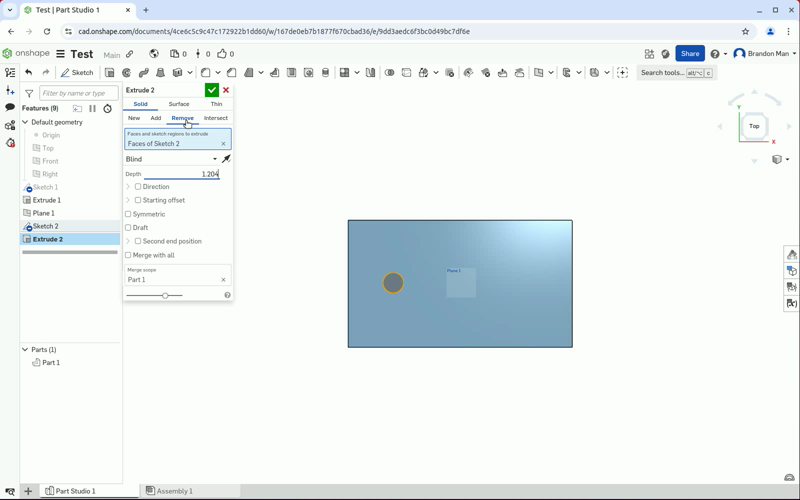
key(tab, 6)
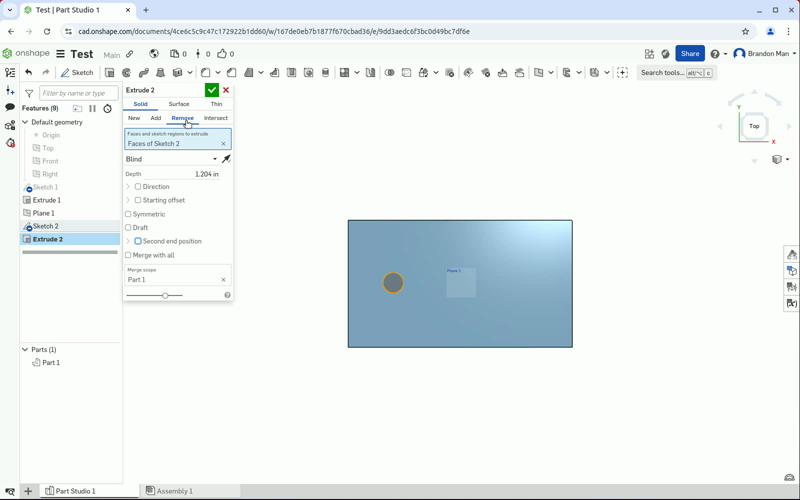
key(space)
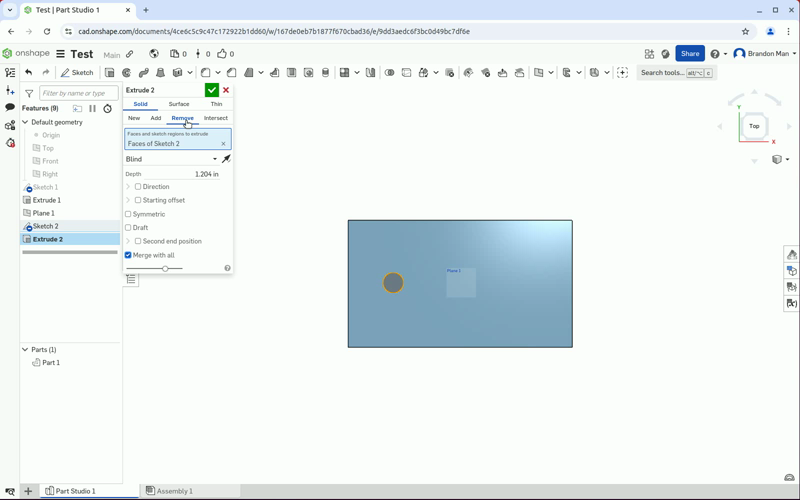
key(enter)
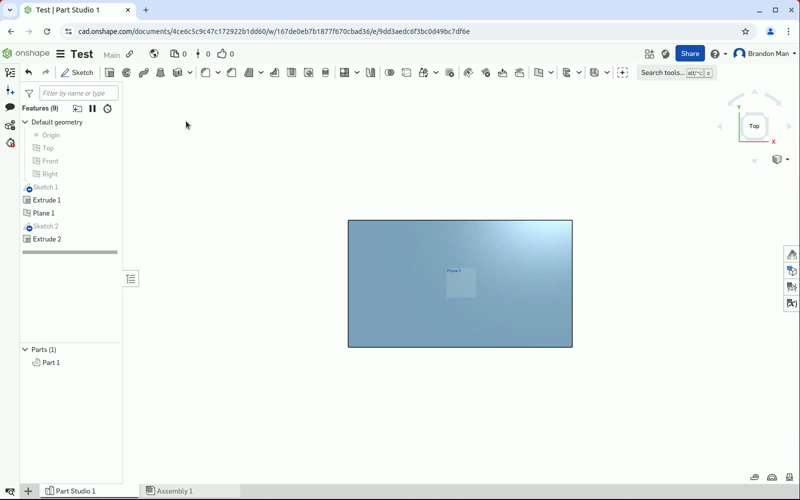
key(shift+h)
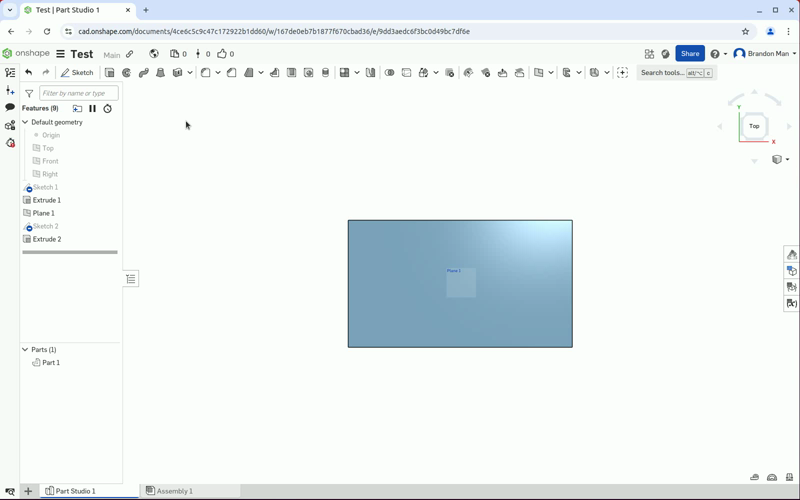
key(shift+h)
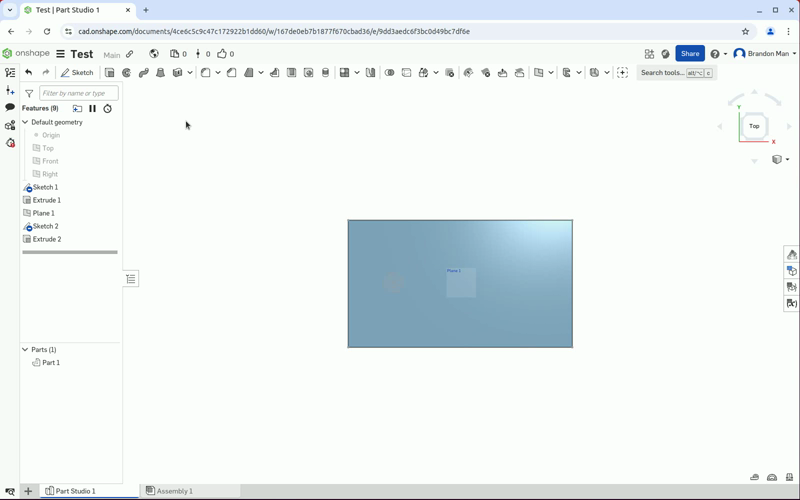
key(shift+7)
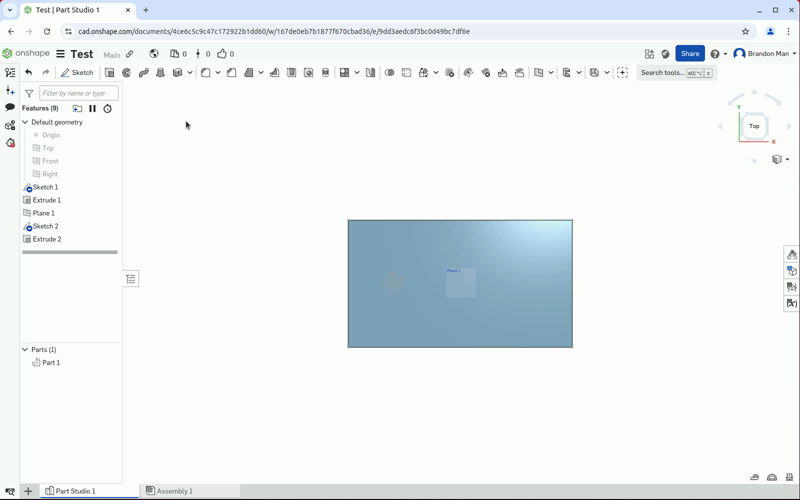
key(up, 3)
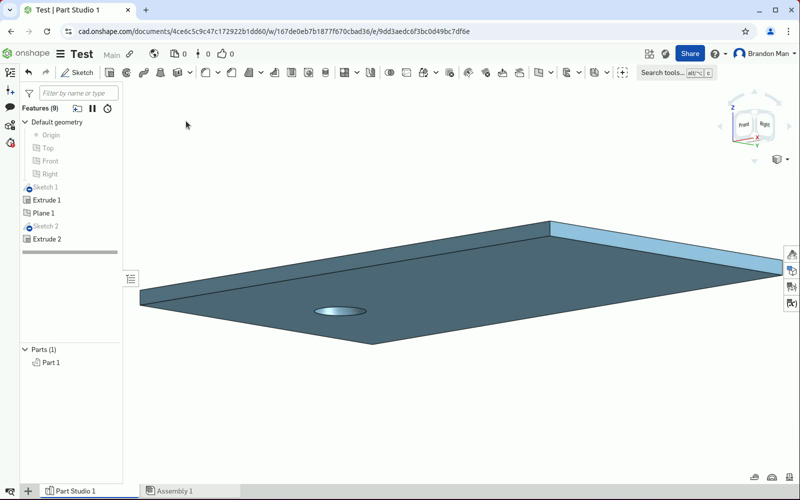
key(left, 3)
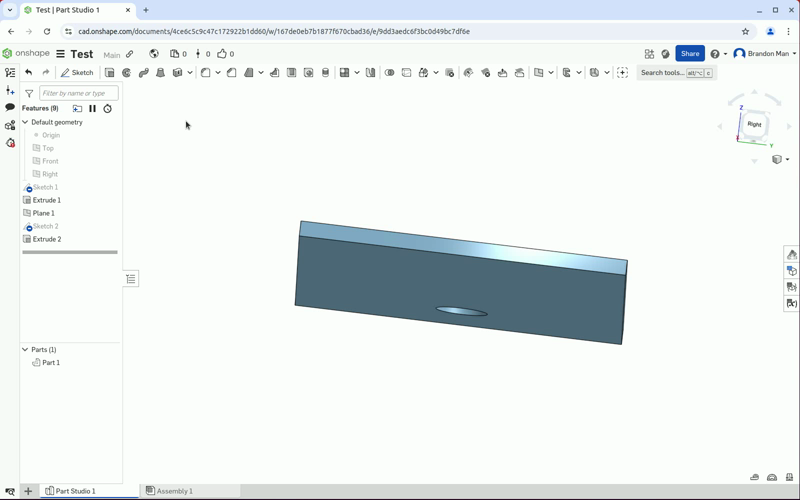
key(right, 3)
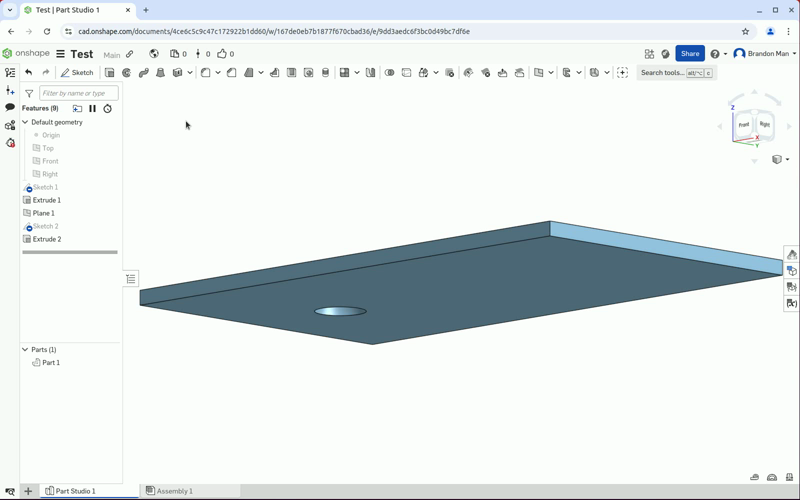
key(down, 3)
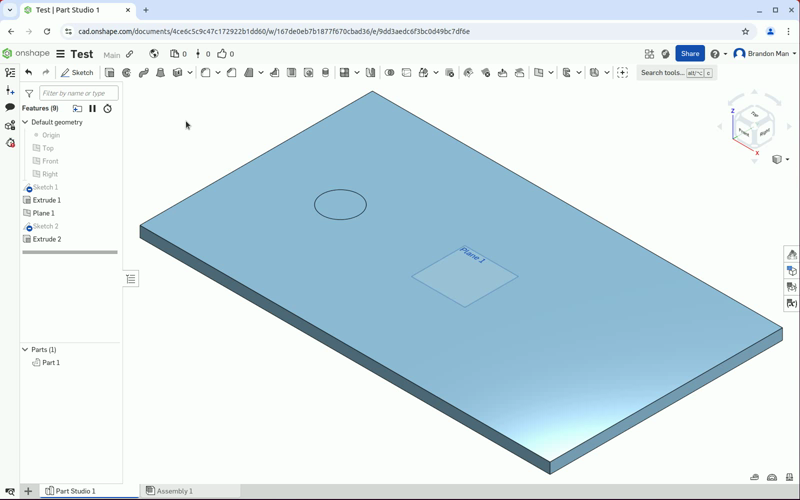
mouse_move(73, 189)
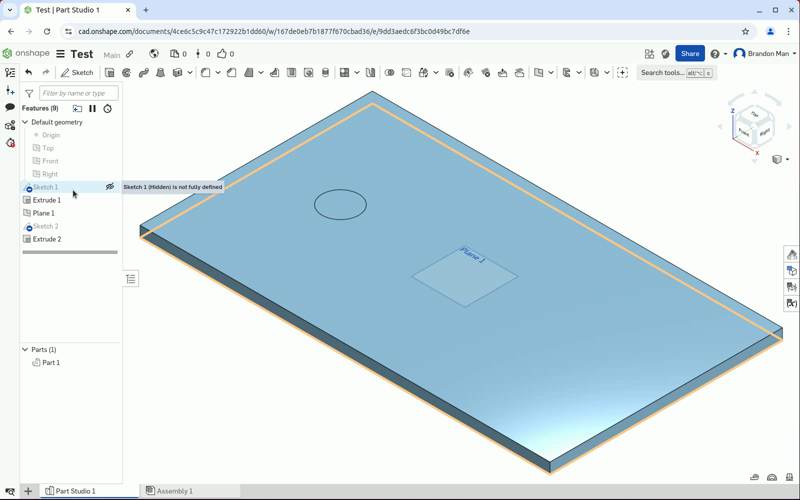
click(73, 189)